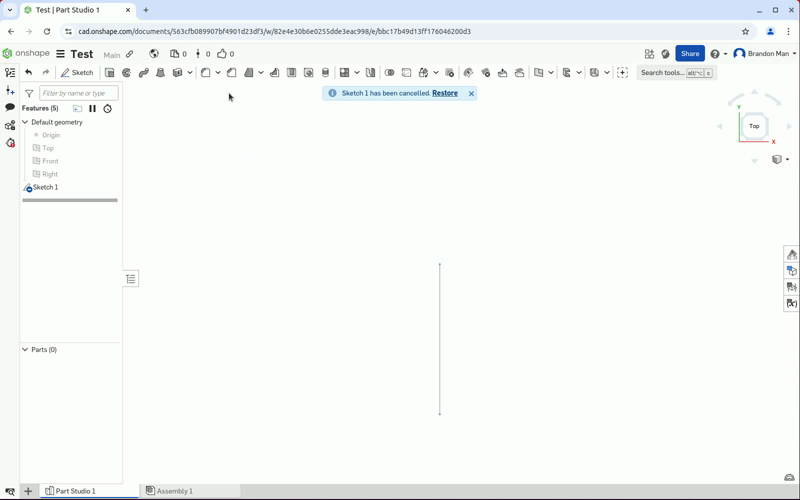
key(shift+h)
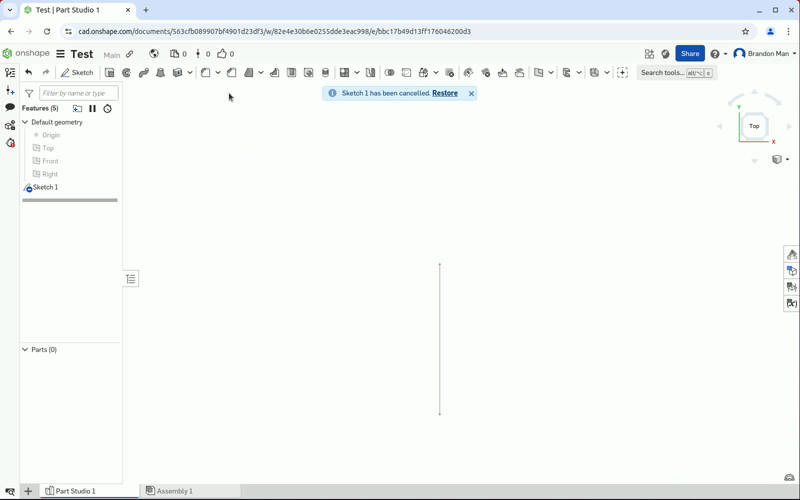
key(shift+s)
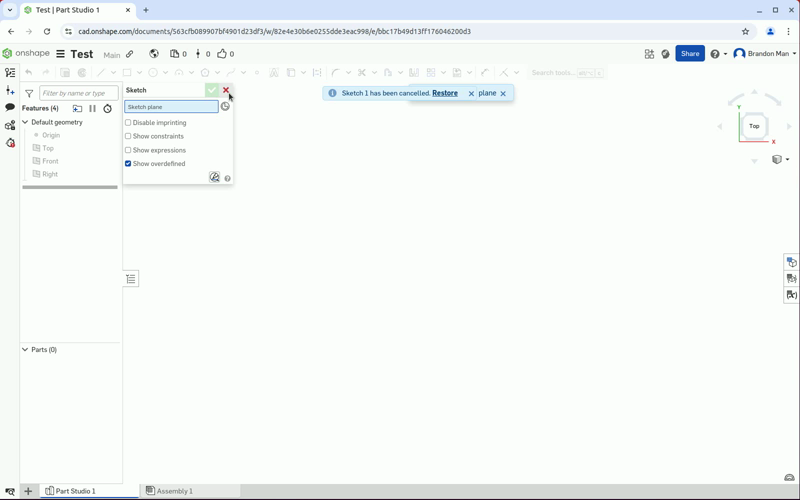
mouse_move(73, 150)
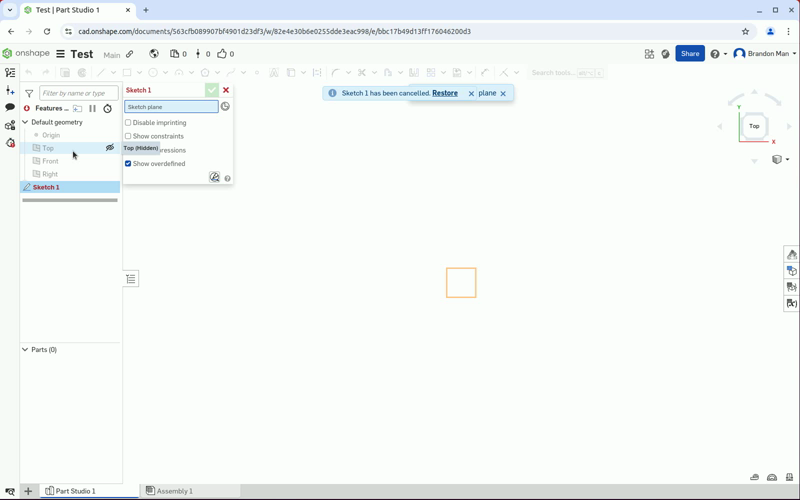
click(73, 150)
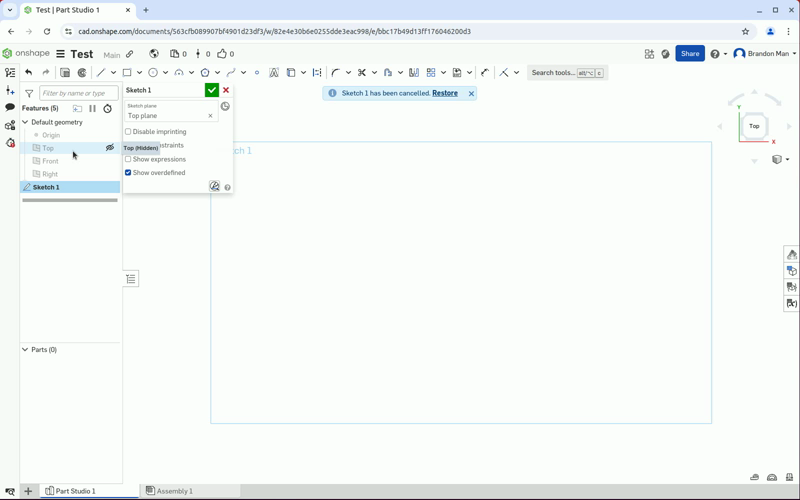
mouse_move(73, 352)
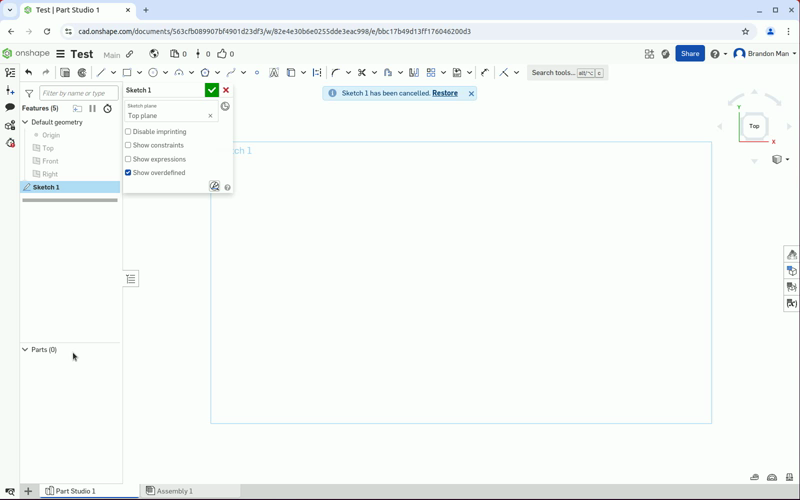
key(y)
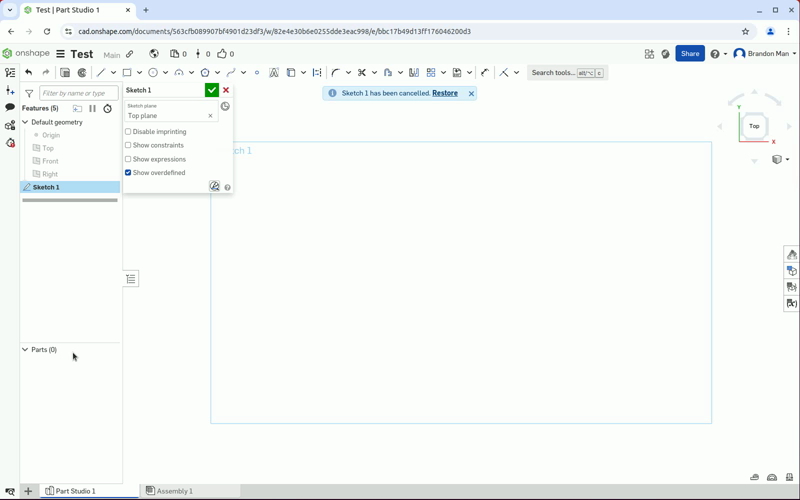
key(a)
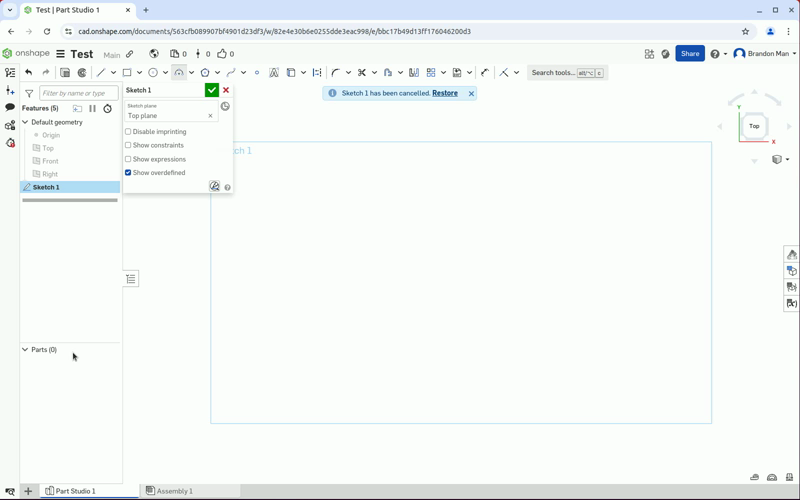
key_down(shift)
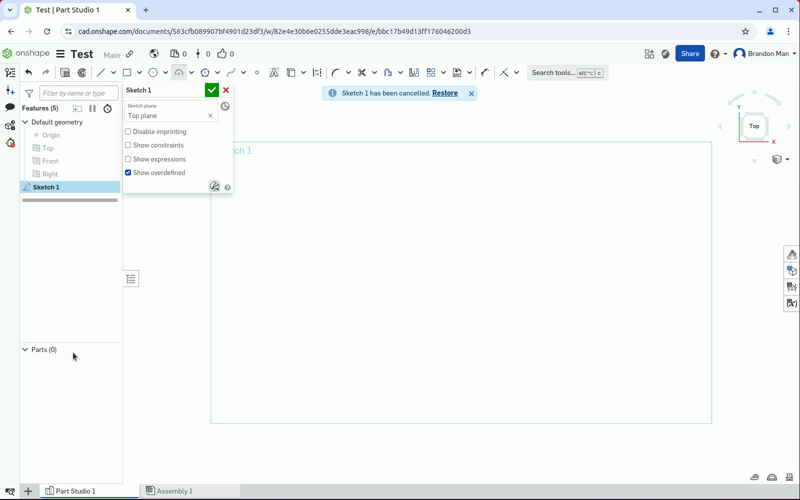
mouse_move(438, 375)
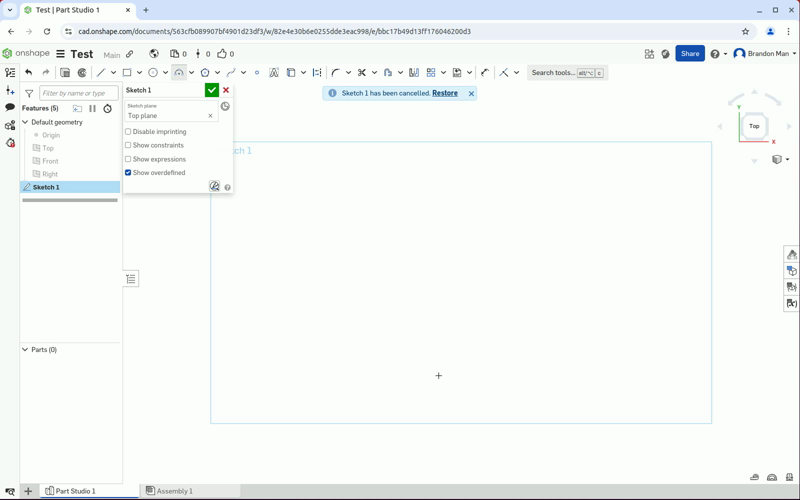
click(438, 375)
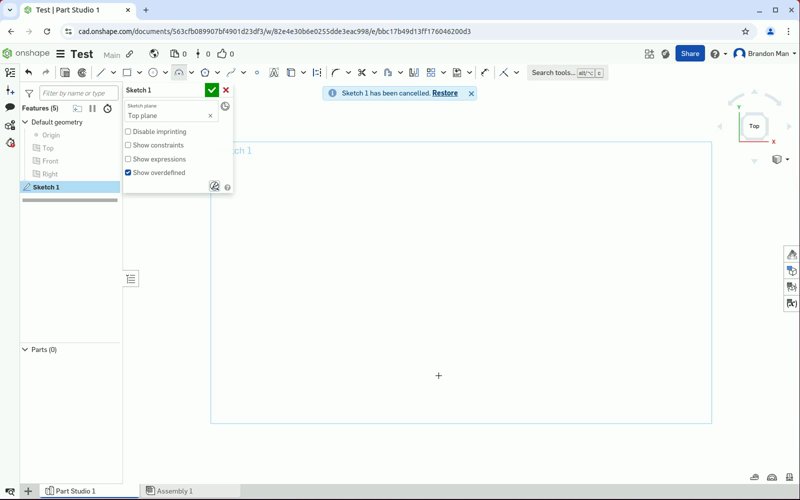
key_up(shift)
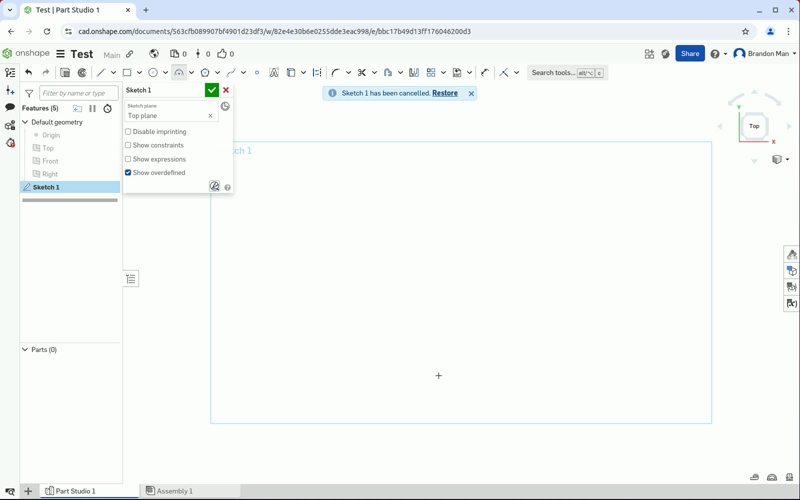
key_down(shift)
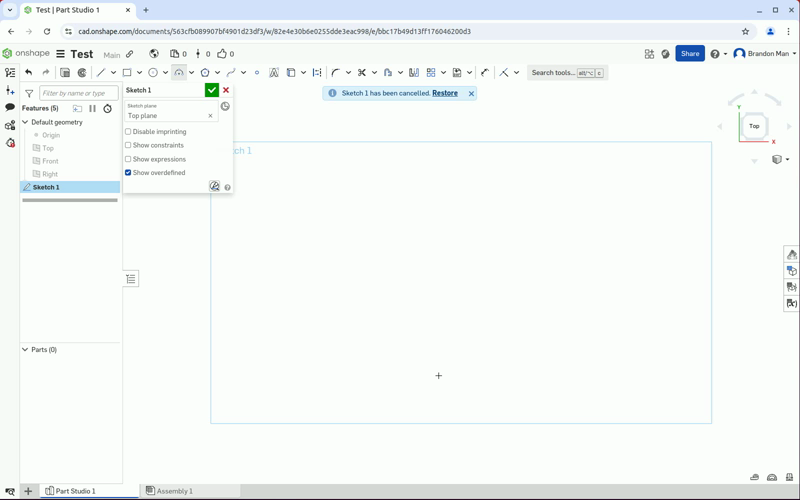
mouse_move(481, 375)
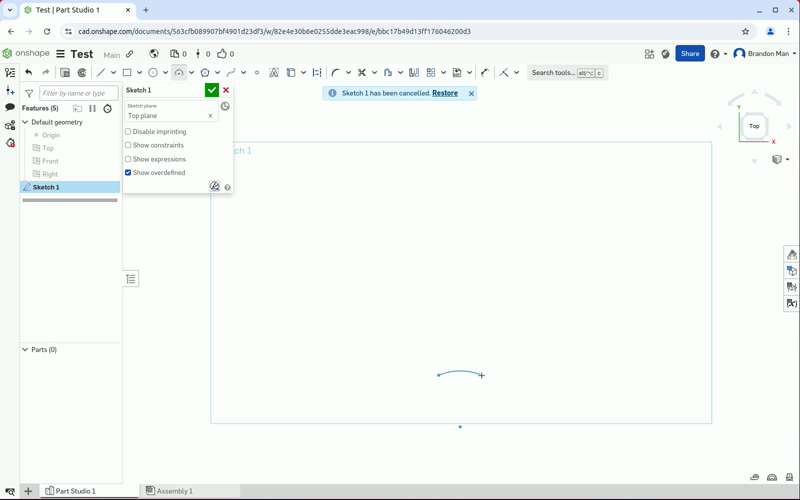
click(481, 375)
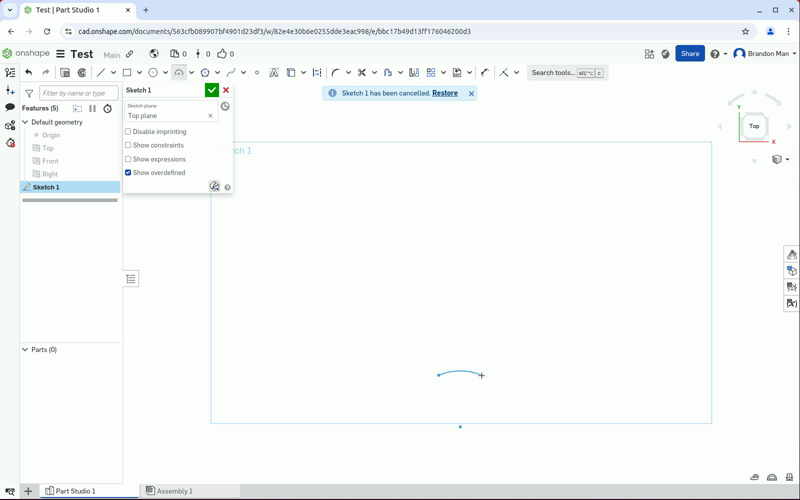
mouse_move(460, 192)
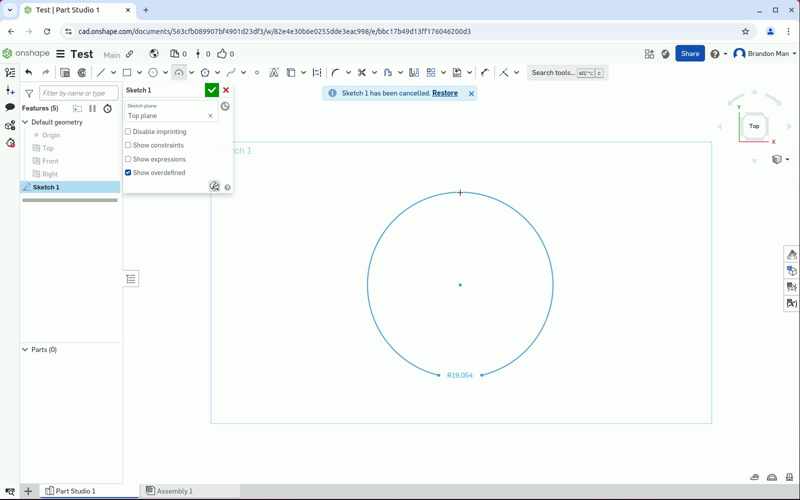
click(460, 192)
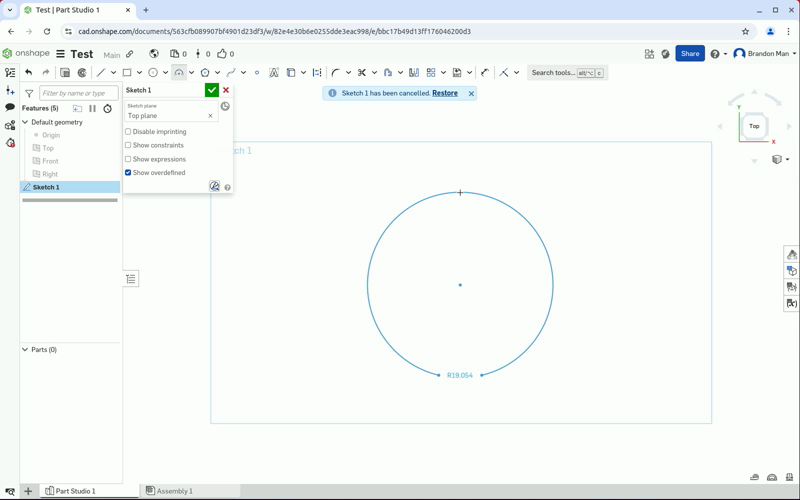
key_up(shift)
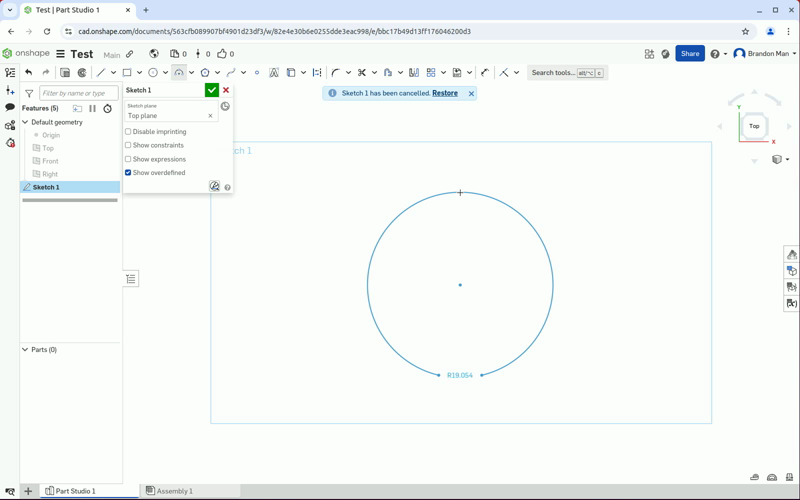
key(esc)
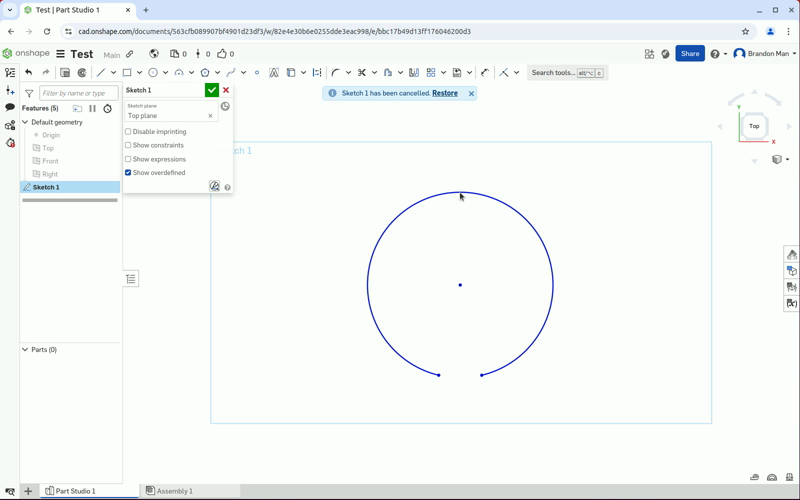
key(l)
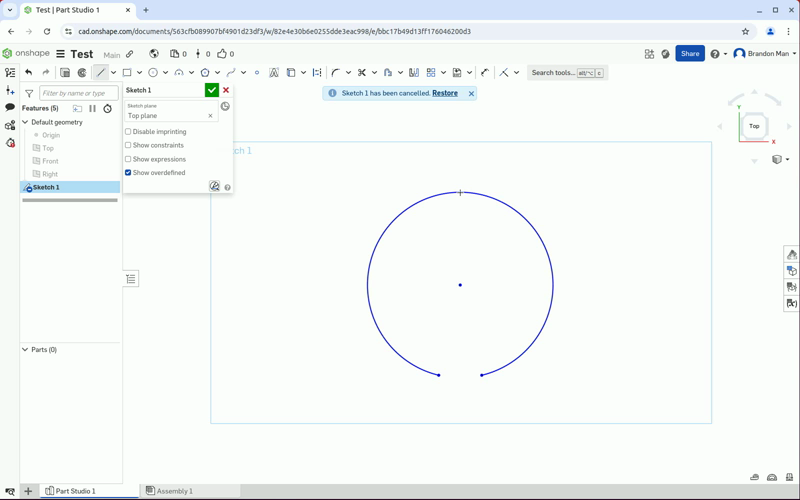
mouse_move(481, 375)
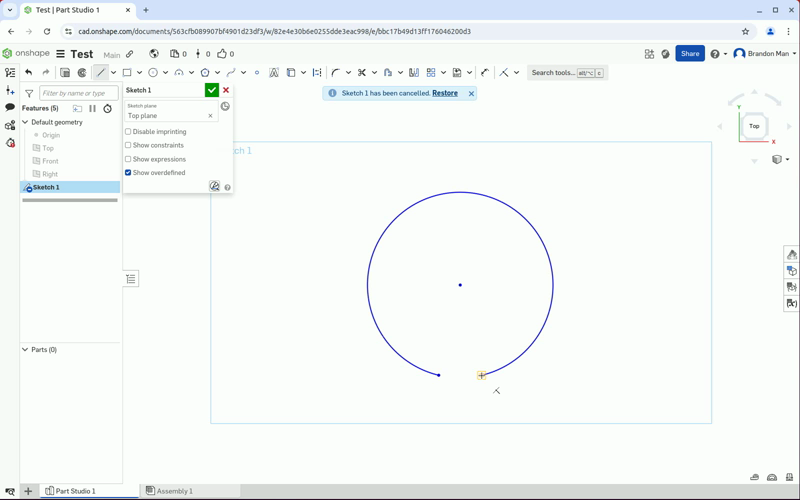
click(481, 375)
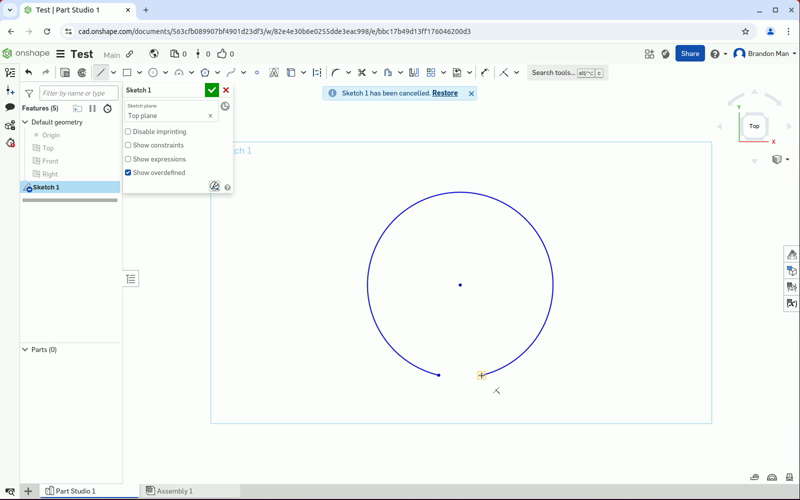
key_down(shift)
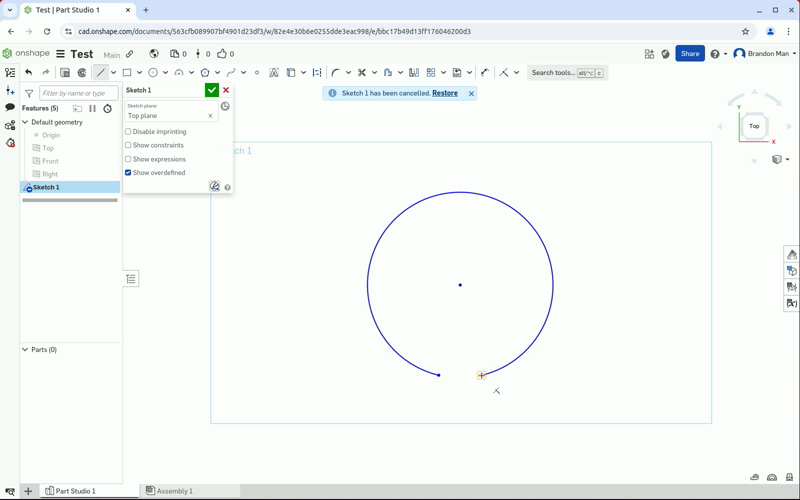
mouse_move(481, 303)
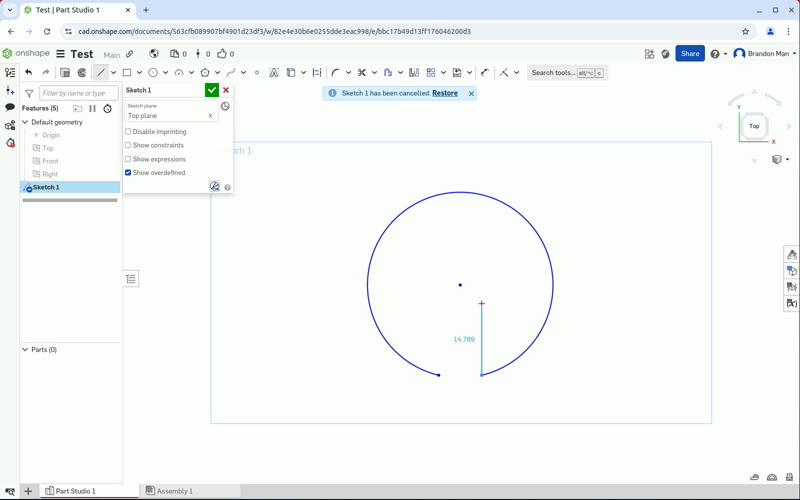
click(481, 303)
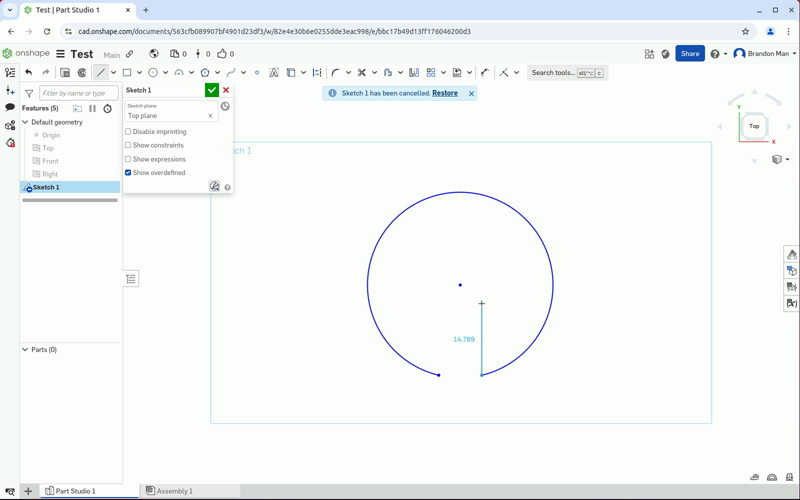
key_up(shift)
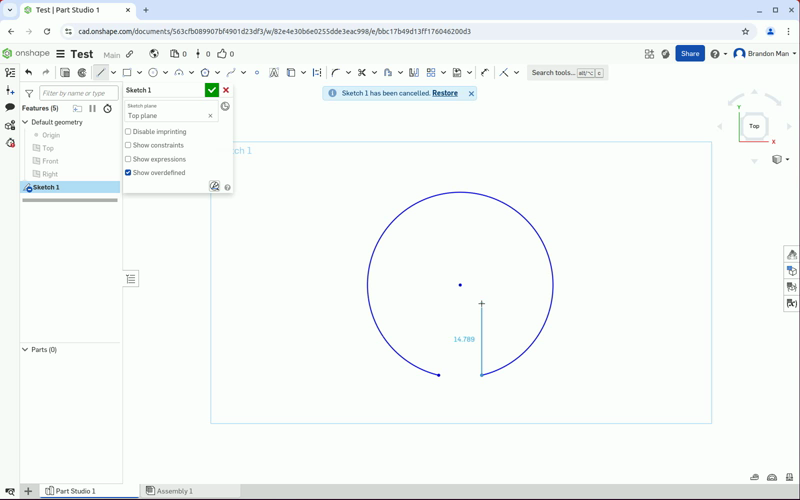
key(esc)
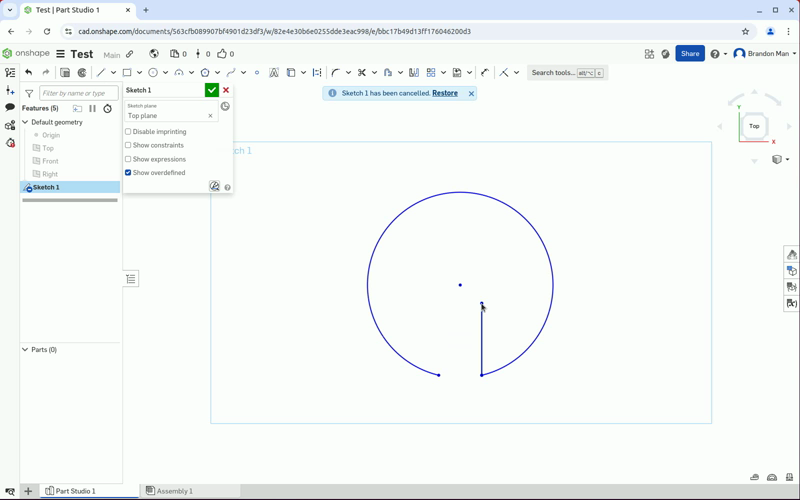
key(a)
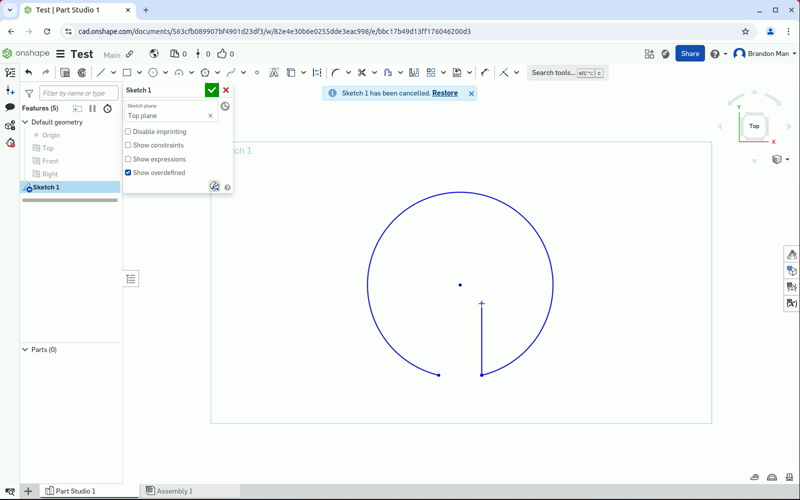
mouse_move(481, 303)
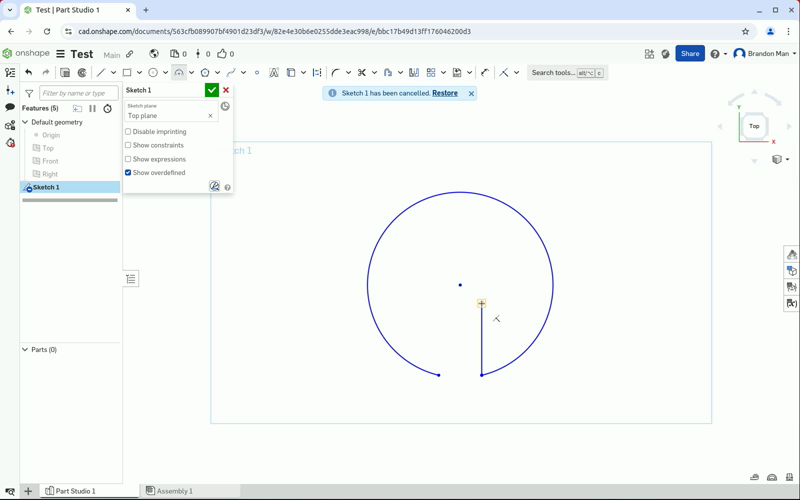
click(481, 303)
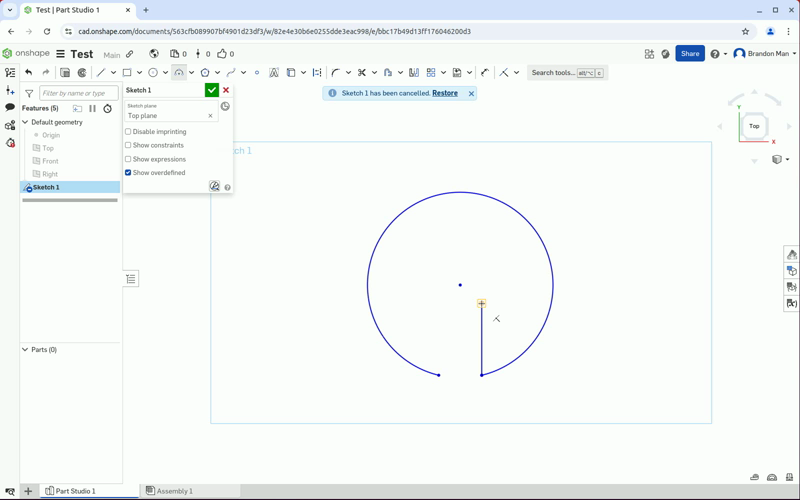
key_down(shift)
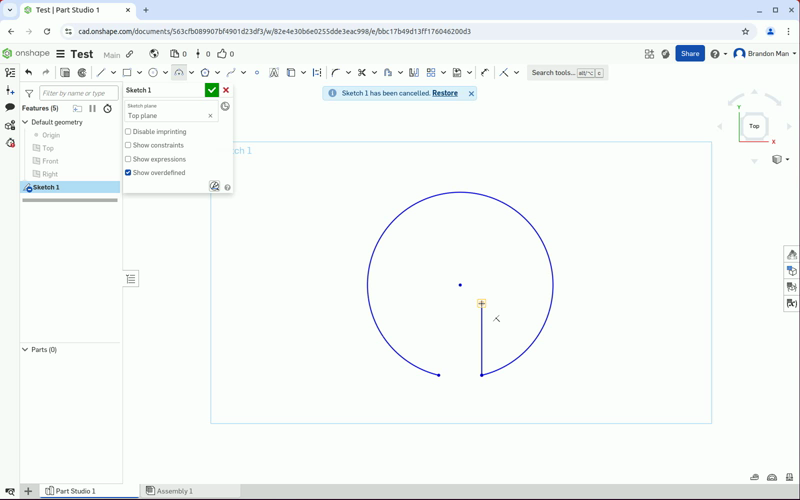
mouse_move(438, 303)
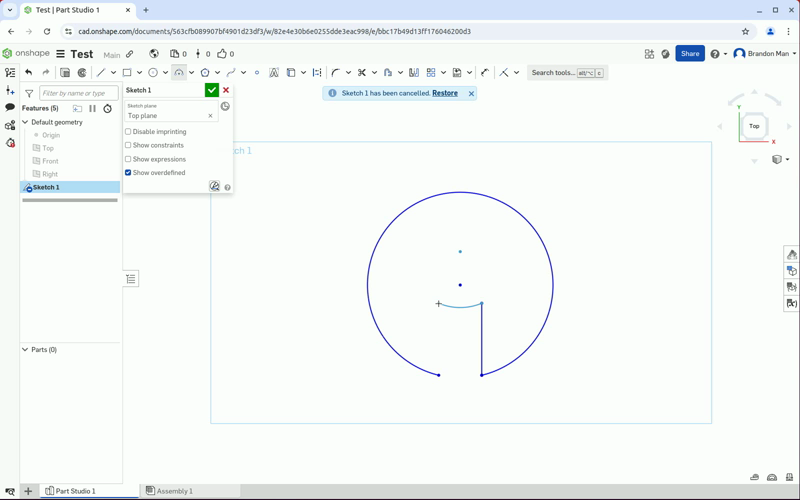
click(438, 303)
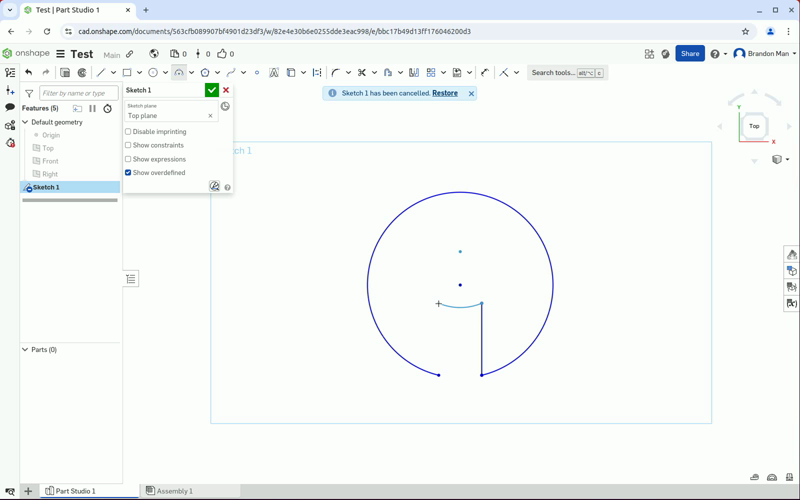
mouse_move(460, 254)
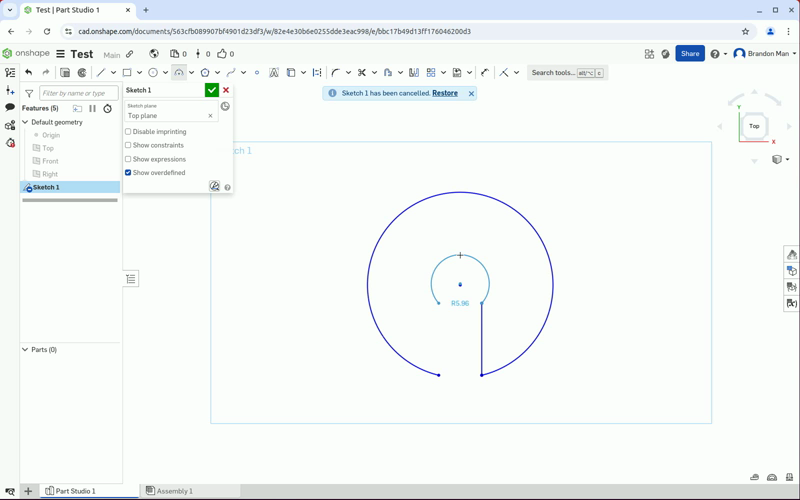
click(460, 254)
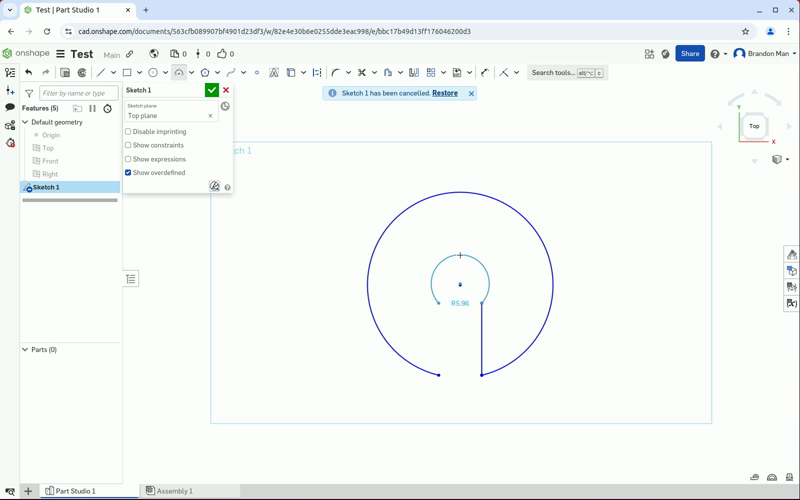
key_up(shift)
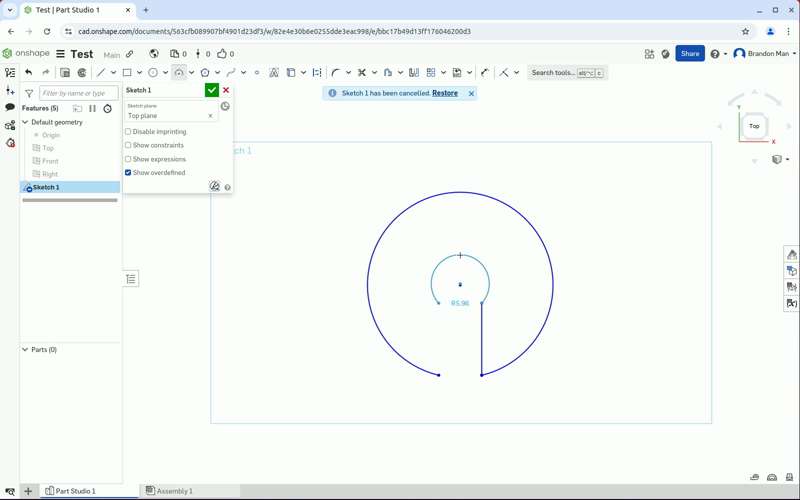
key(esc)
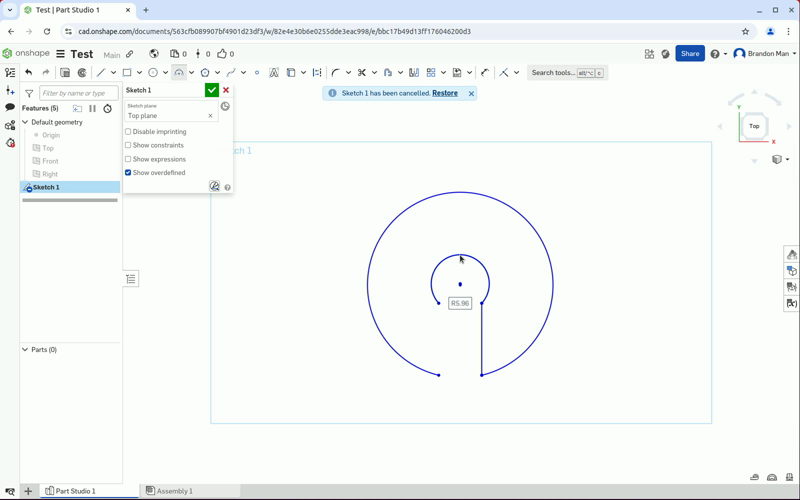
key(l)
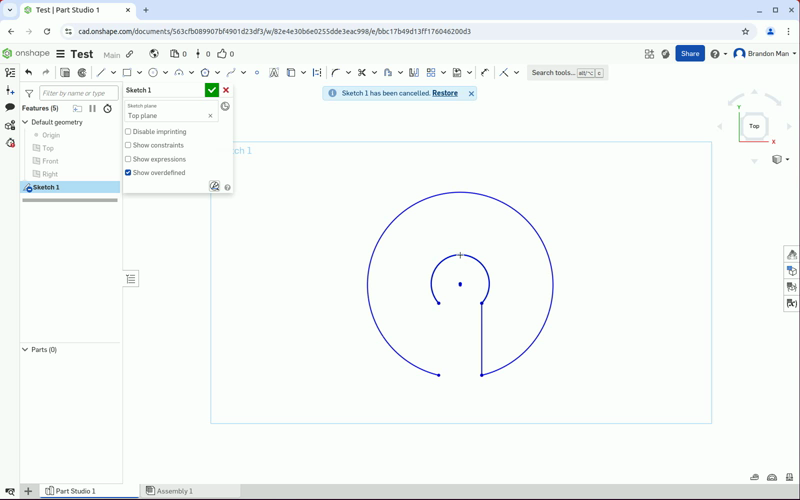
mouse_move(438, 303)
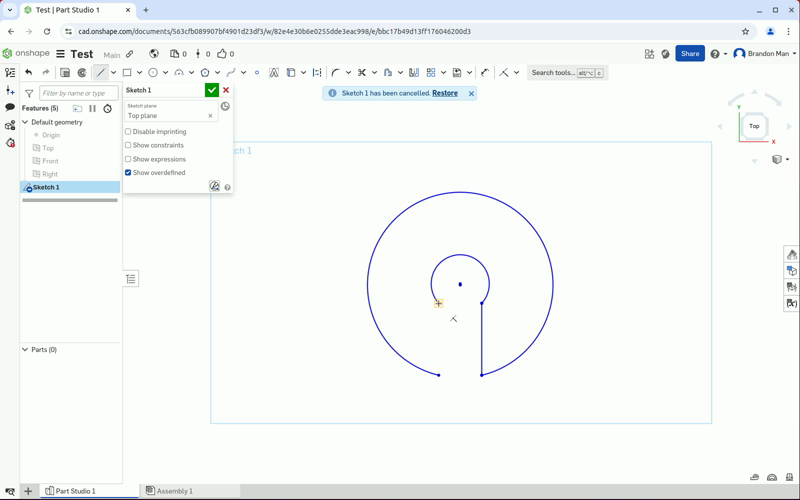
click(438, 303)
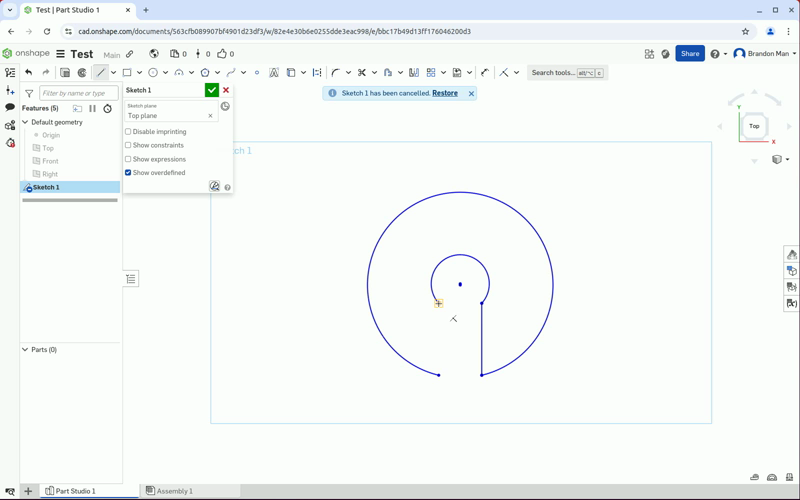
key_down(shift)
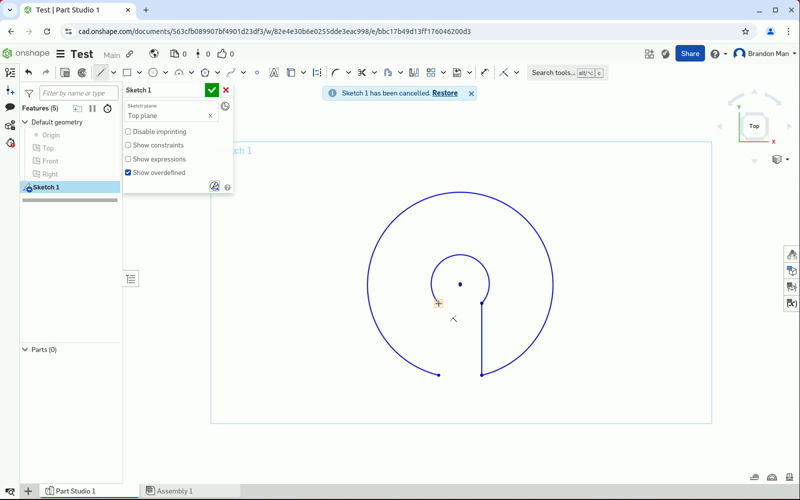
mouse_move(438, 375)
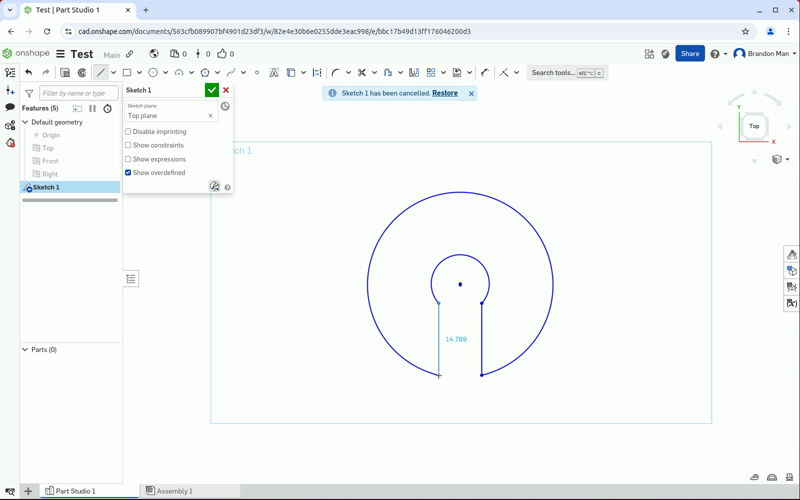
key_up(shift)
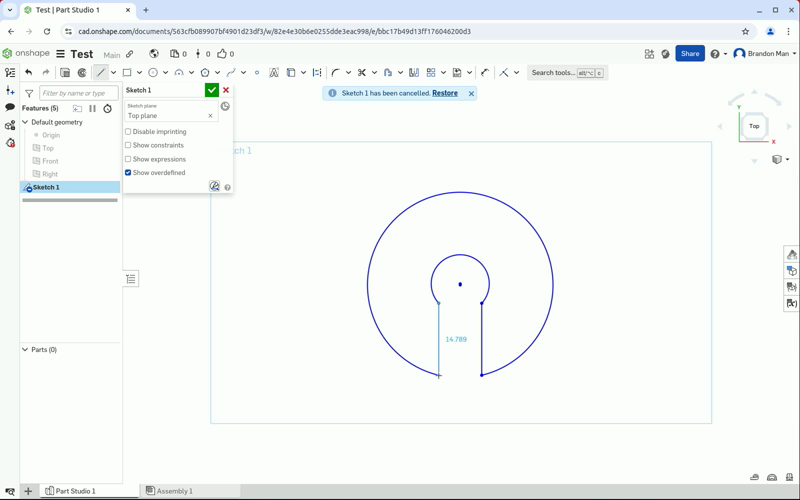
click(438, 375)
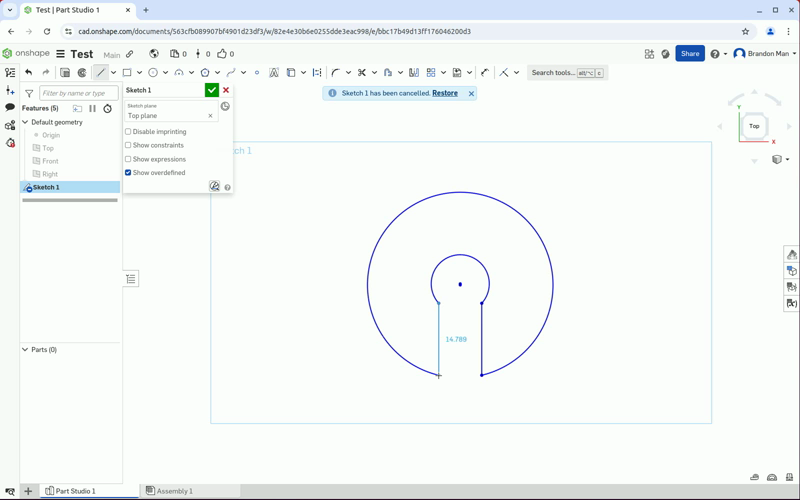
key(esc)
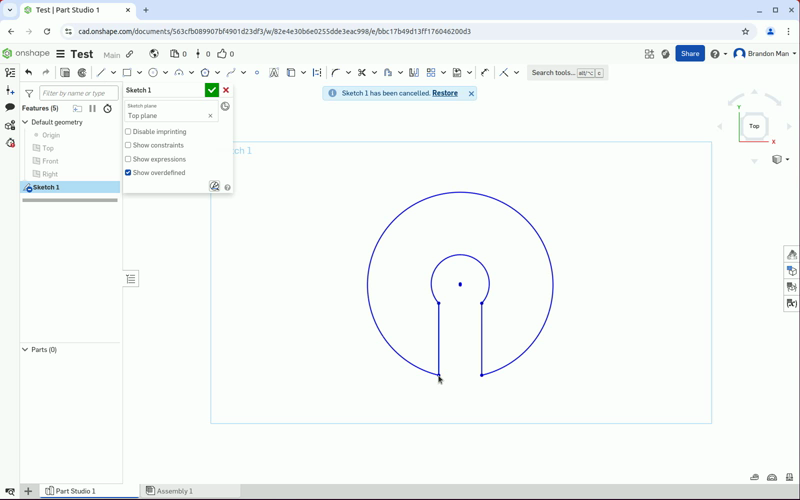
mouse_move(483, 236)
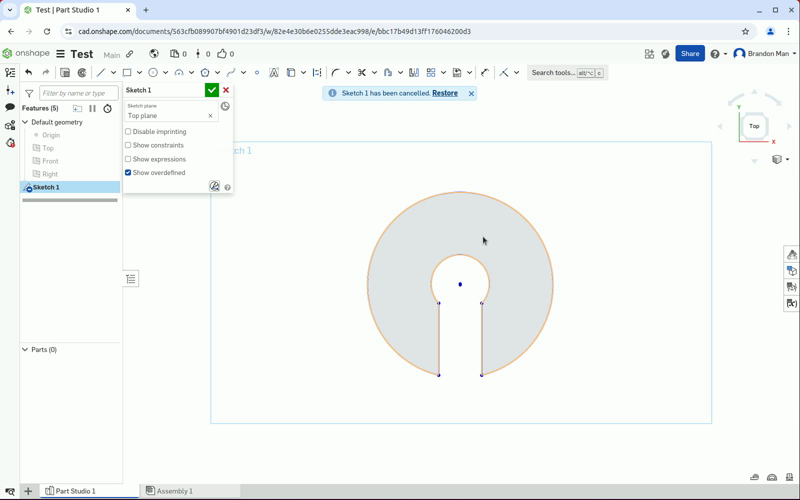
click(483, 236)
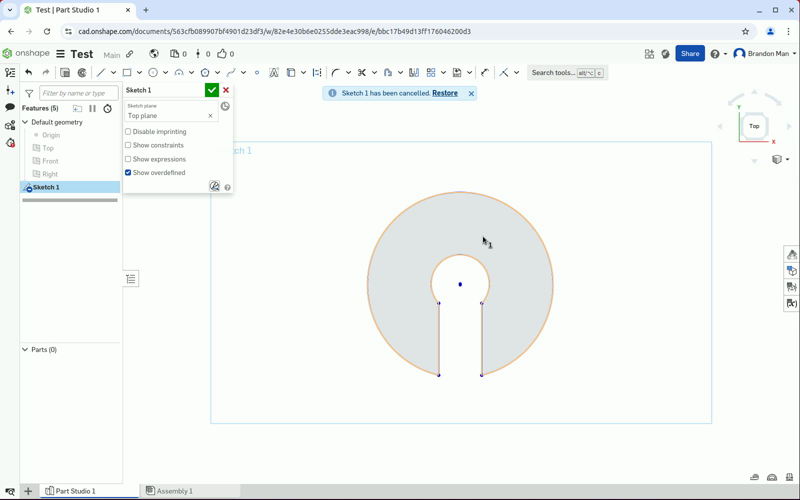
mouse_move(73, 352)
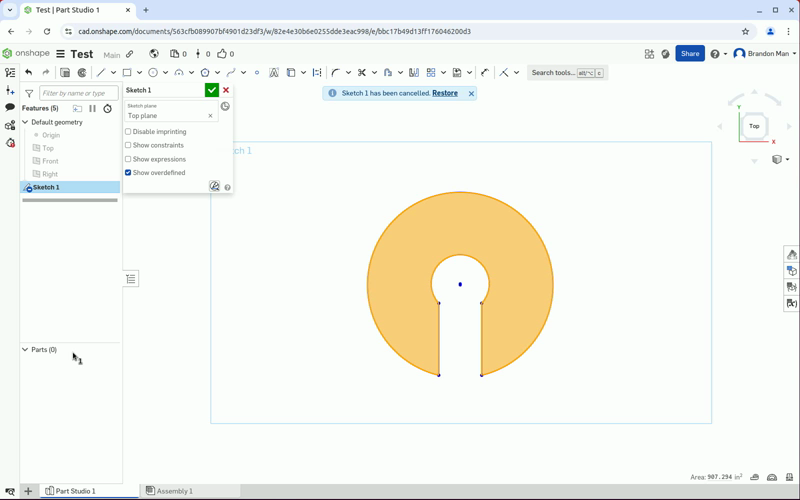
key(shift+y)
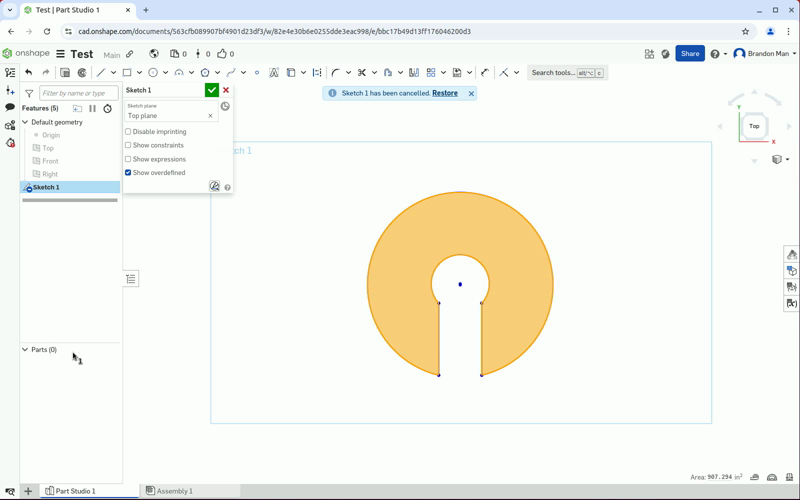
key(shift+e)
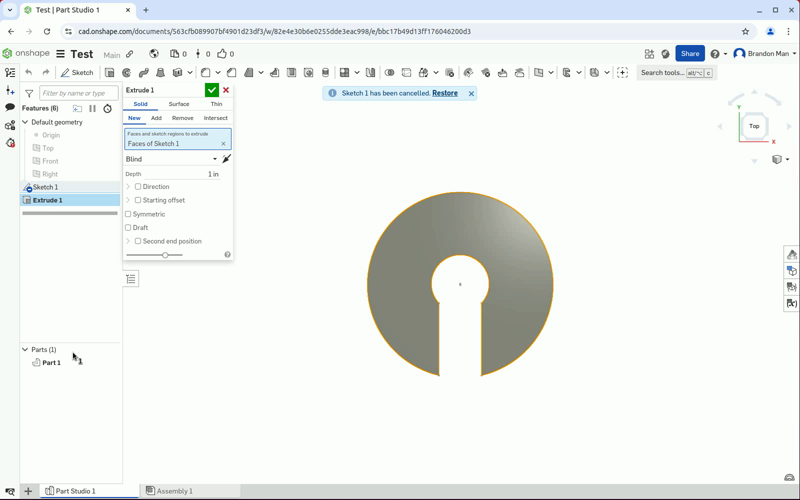
mouse_move(143, 106)
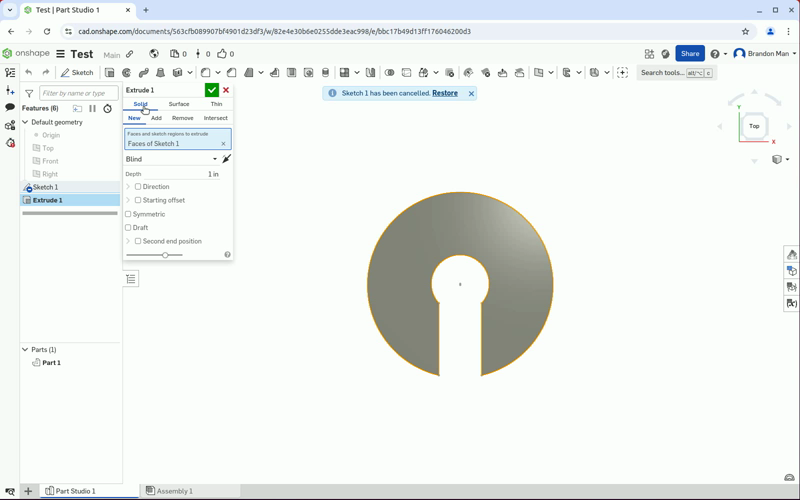
click(143, 106)
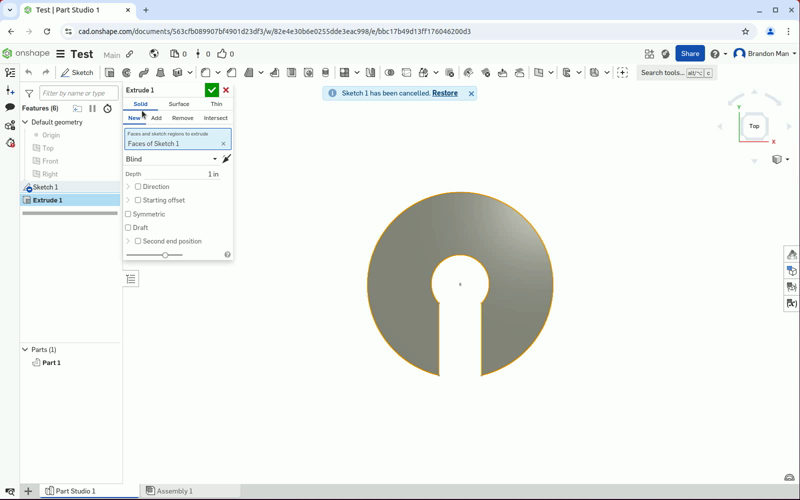
mouse_move(137, 120)
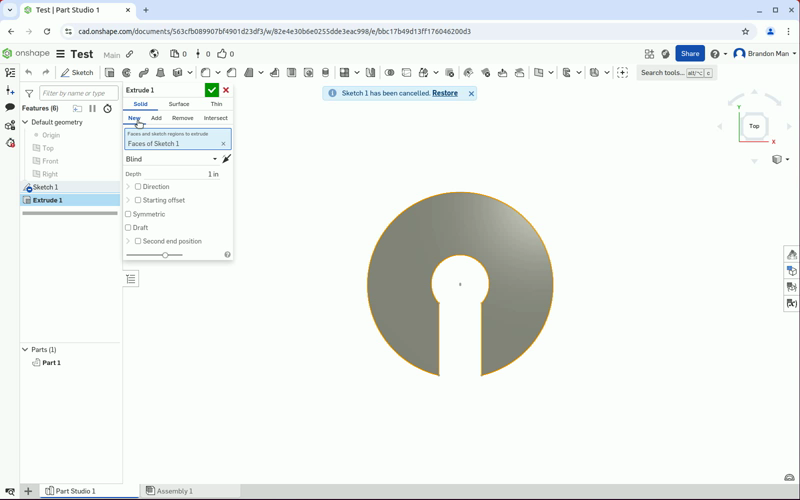
click(137, 120)
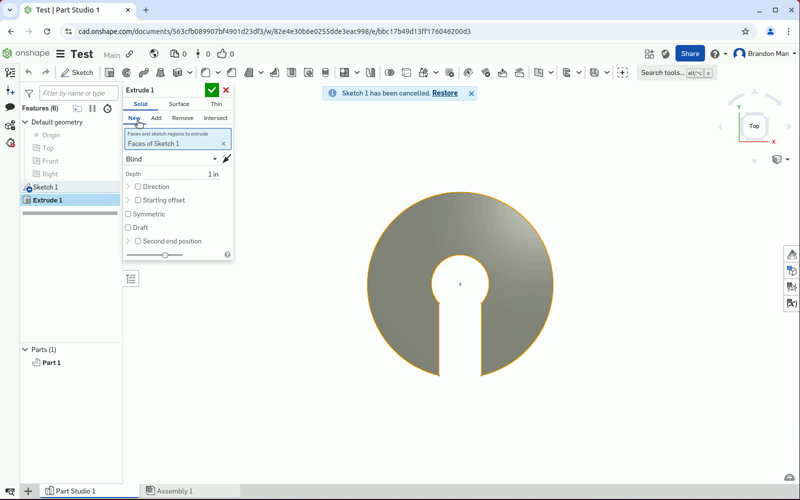
key(tab, 4)
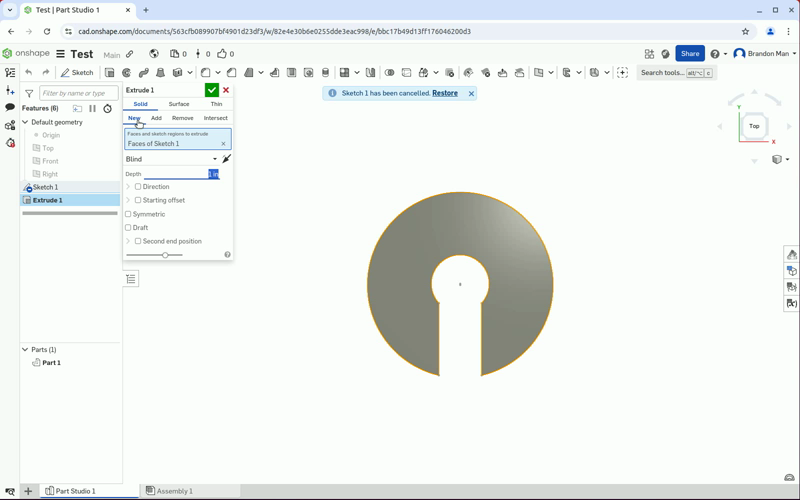
text(11.073)
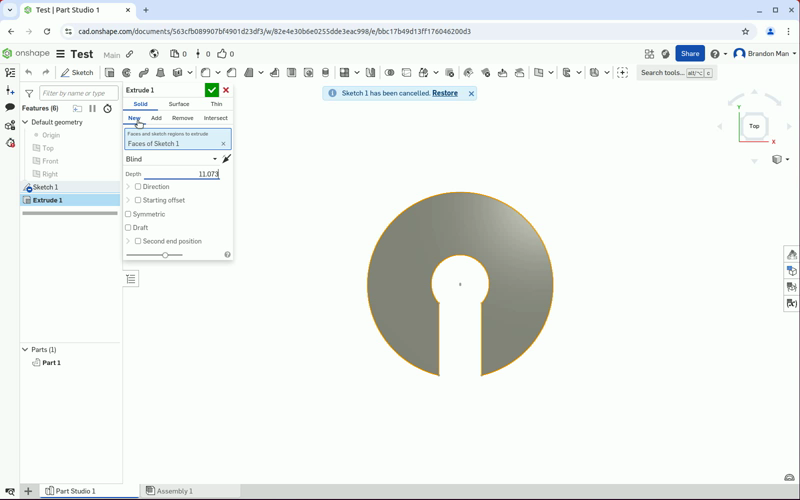
key(enter)
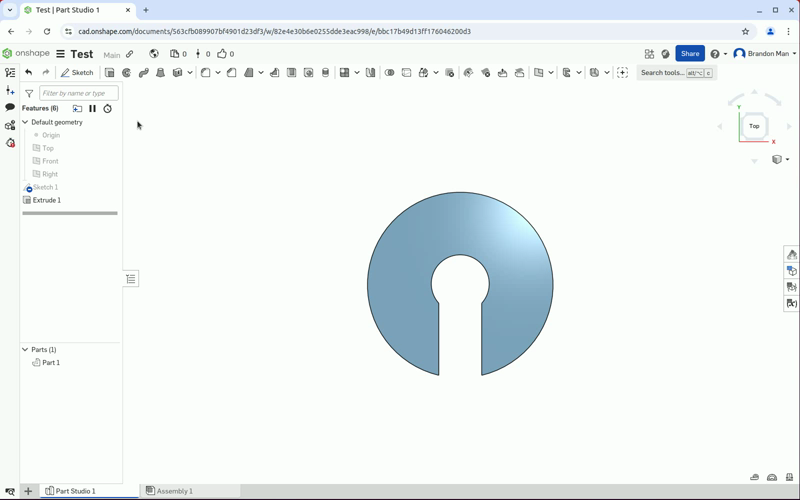
key(shift+h)
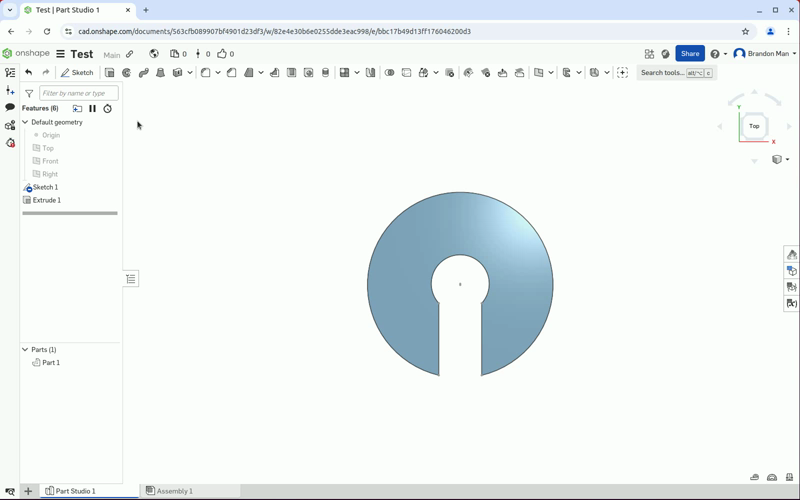
key(shift+h)
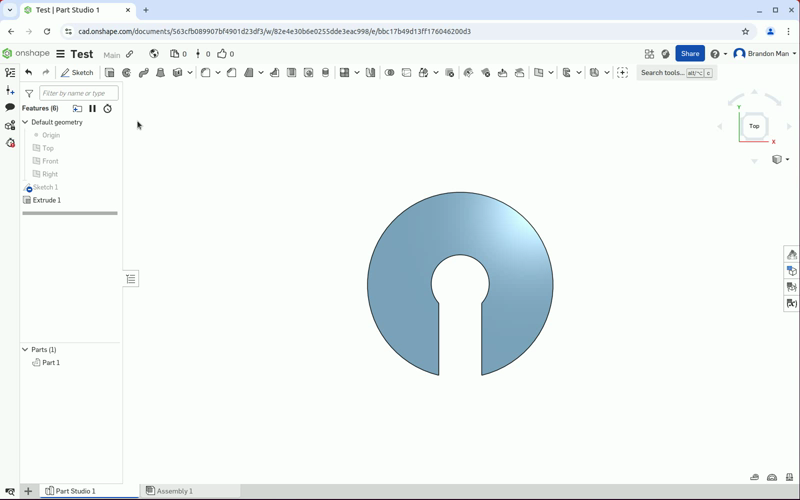
mouse_move(73, 189)
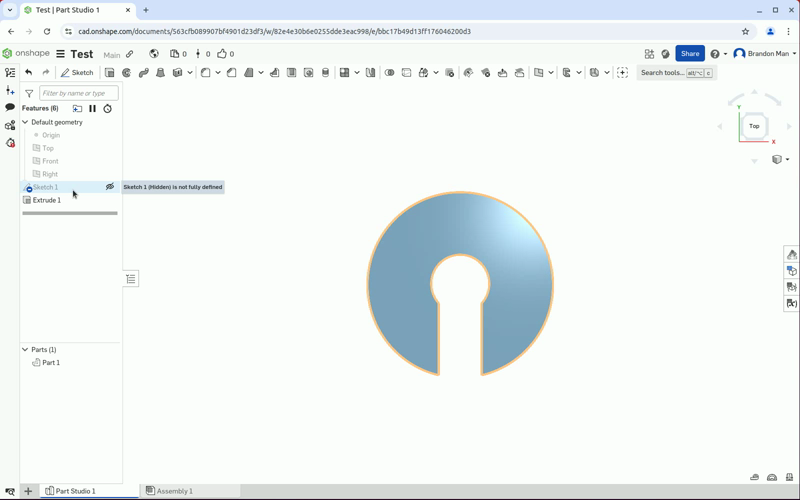
click(73, 189)
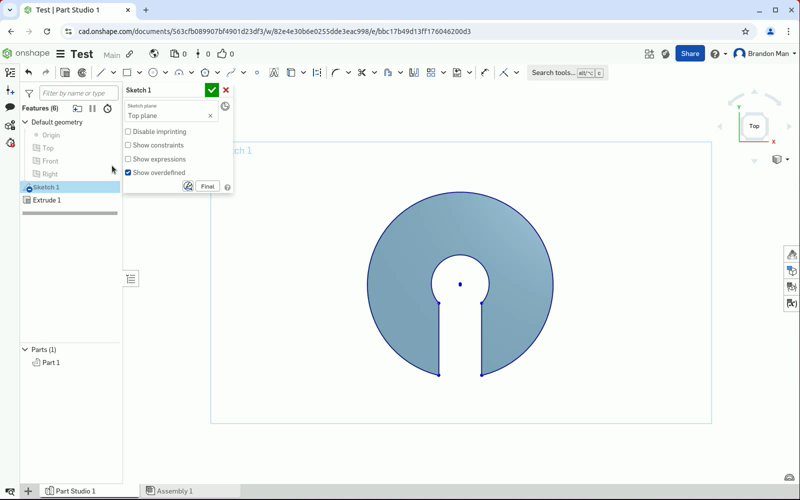
mouse_move(229, 92)
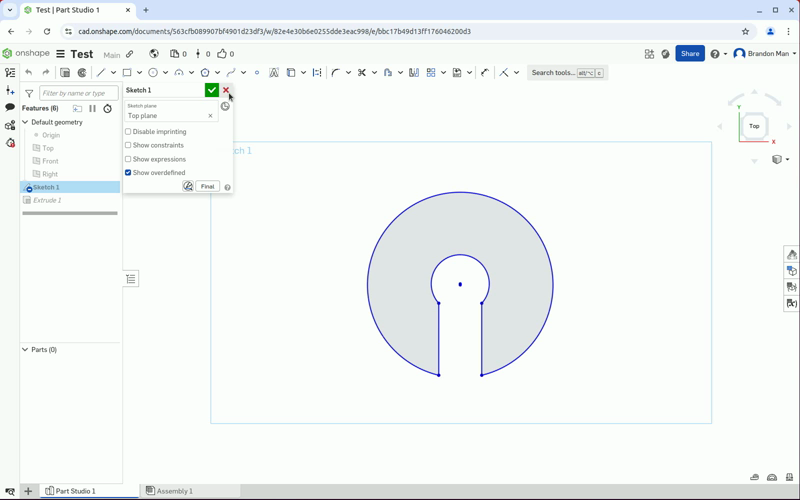
click(229, 92)
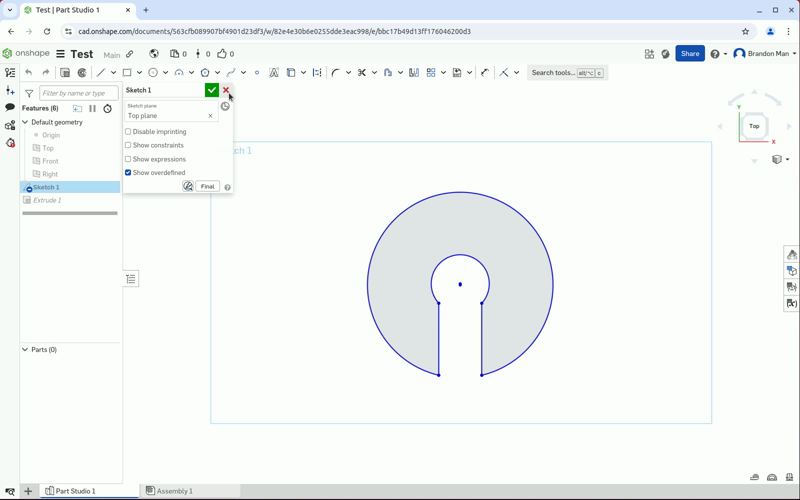
key(shift+s)
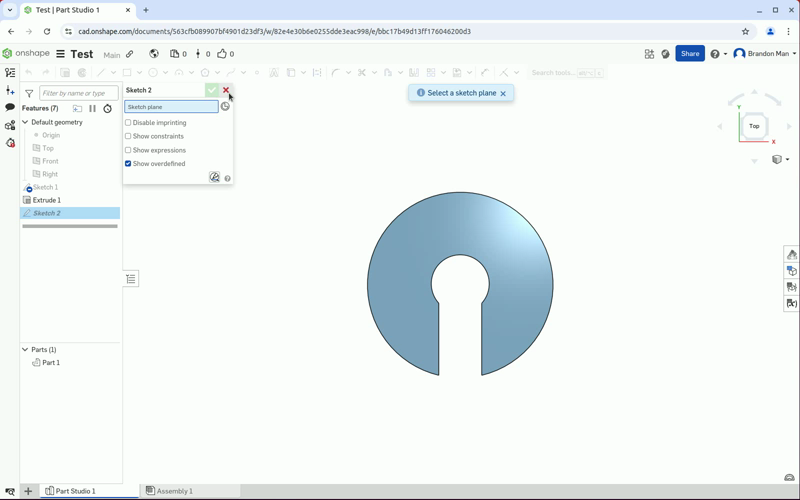
mouse_move(73, 150)
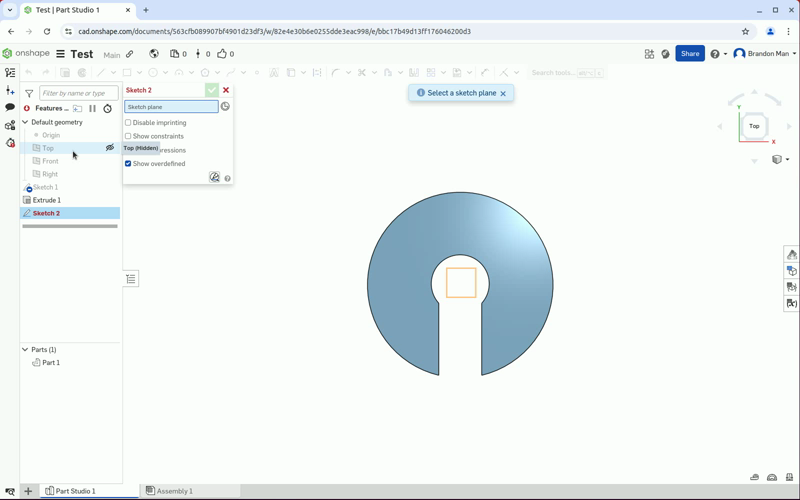
click(73, 150)
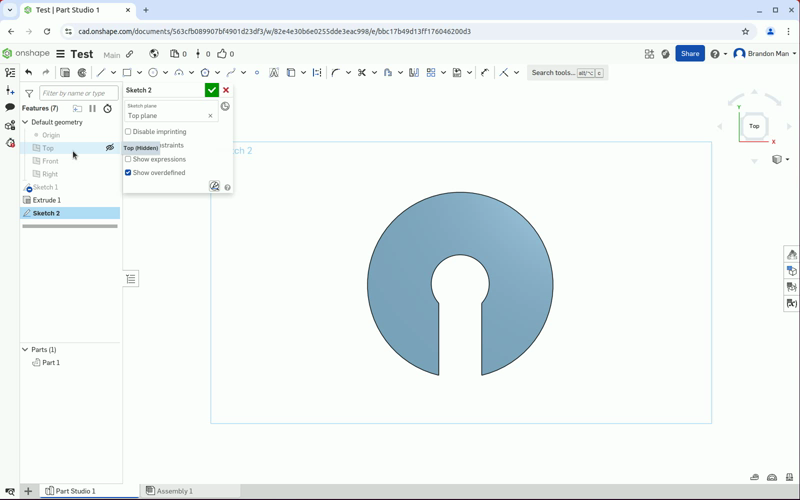
mouse_move(73, 352)
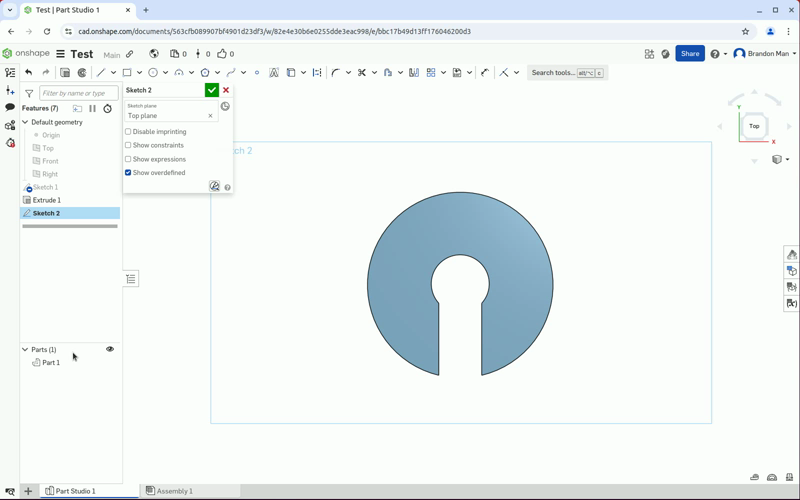
key(y)
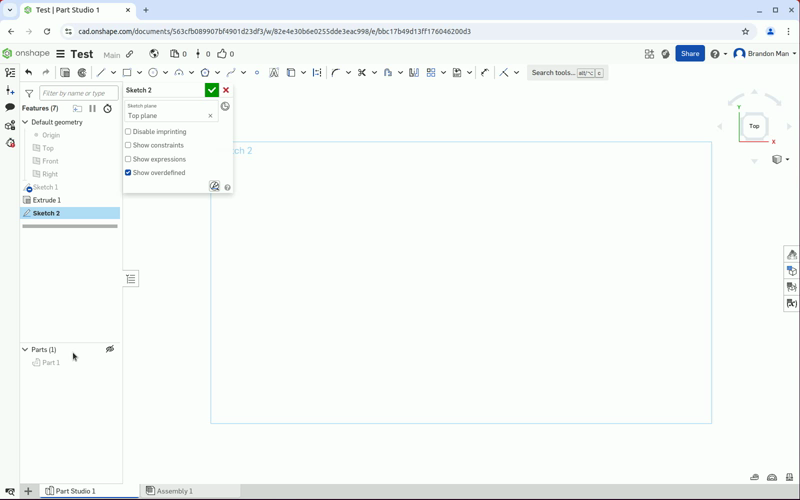
key(a)
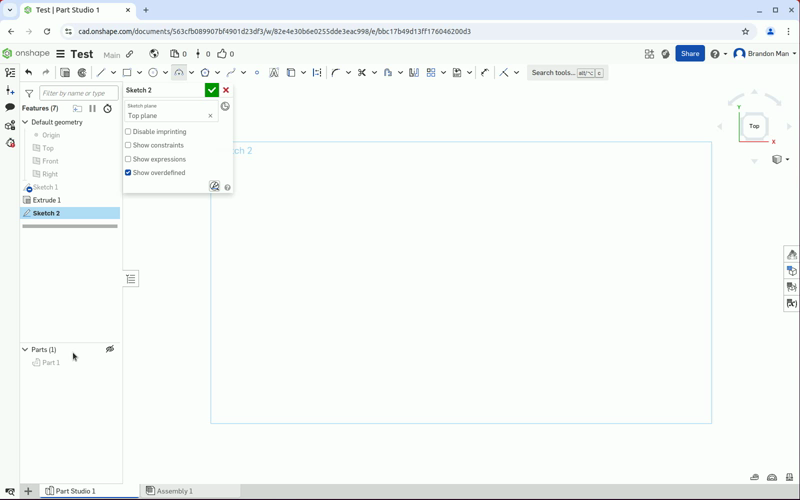
key_down(shift)
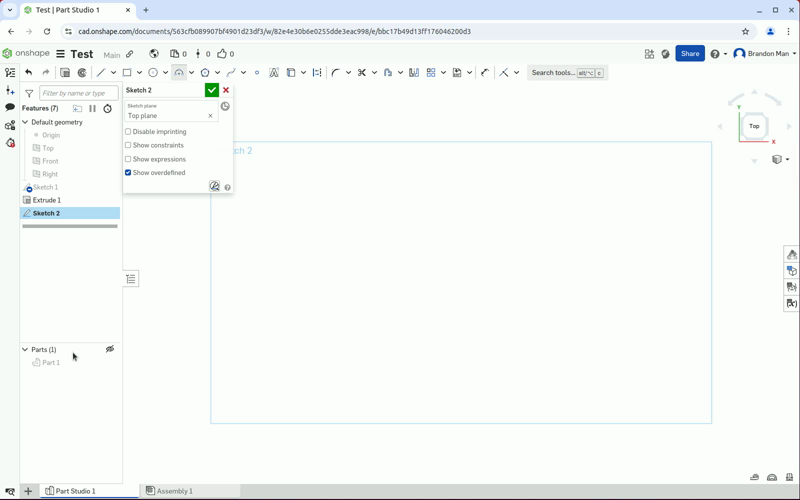
mouse_move(438, 393)
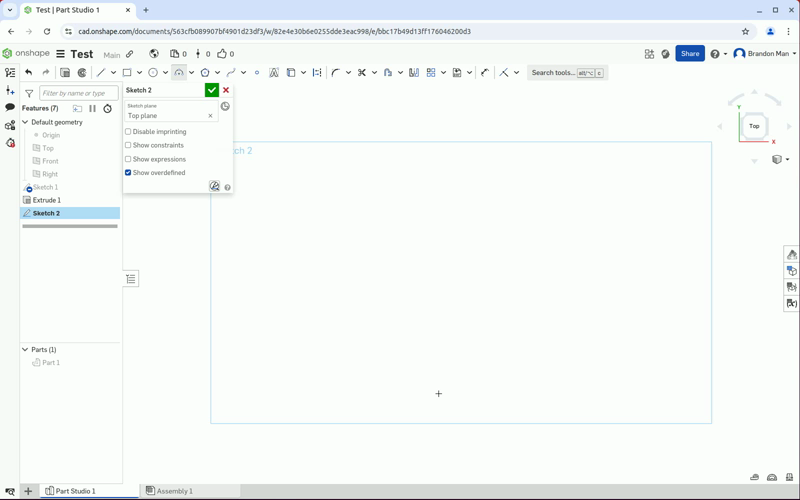
click(438, 393)
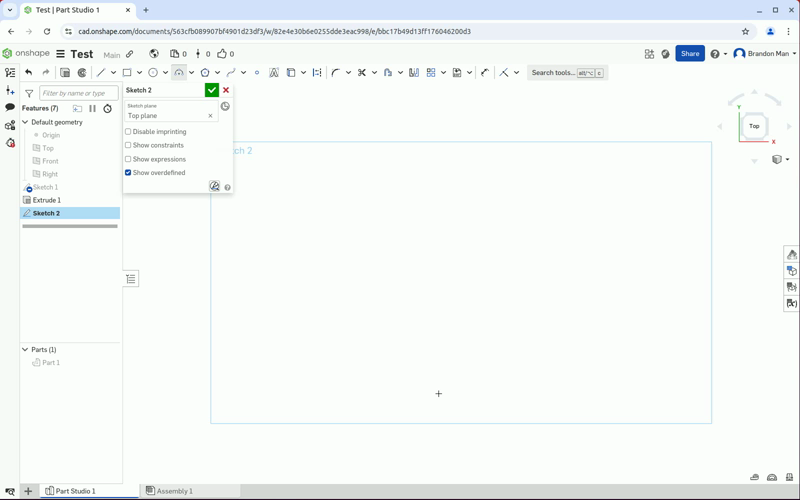
key_up(shift)
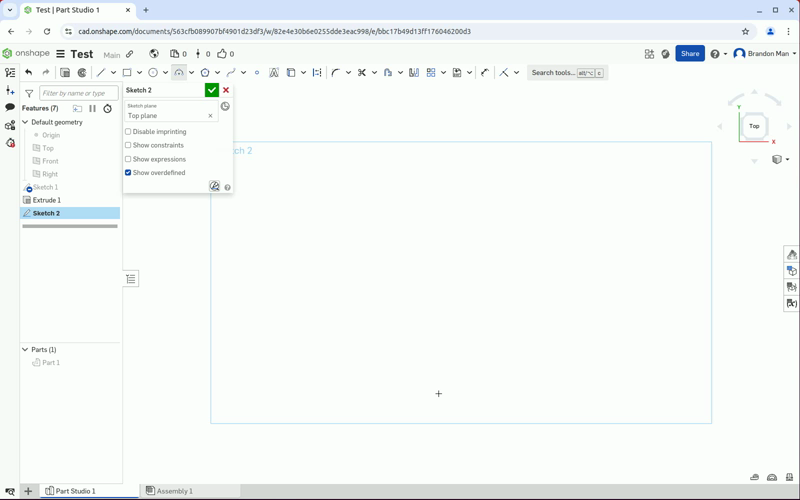
key_down(shift)
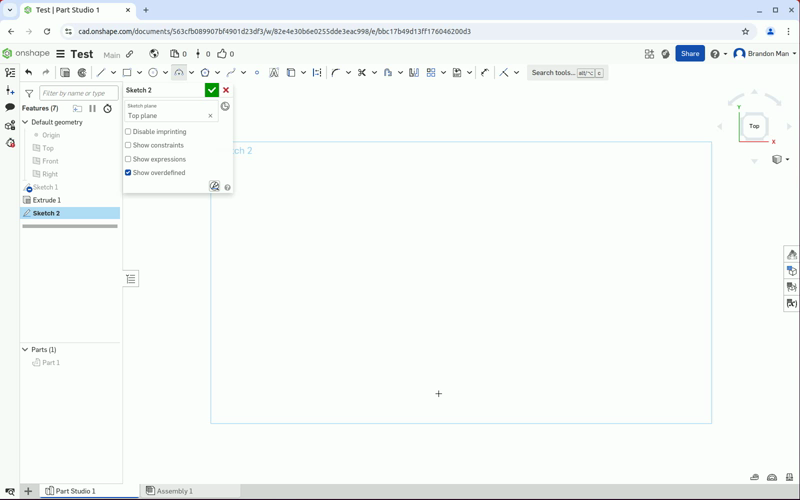
mouse_move(483, 393)
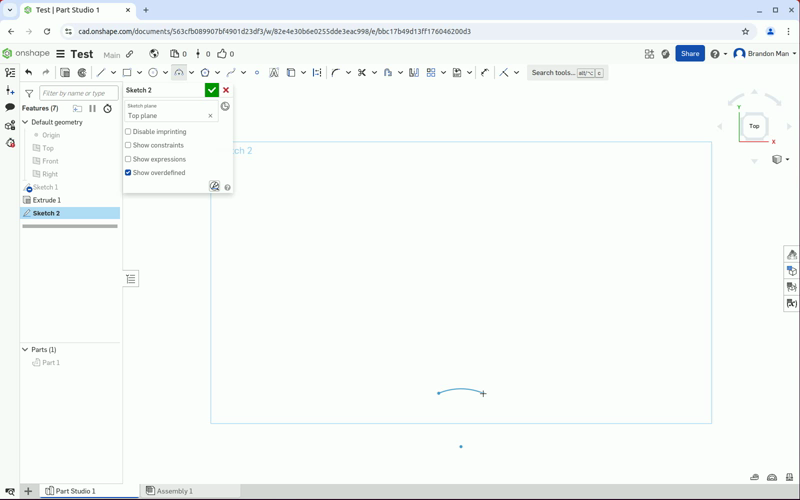
click(483, 393)
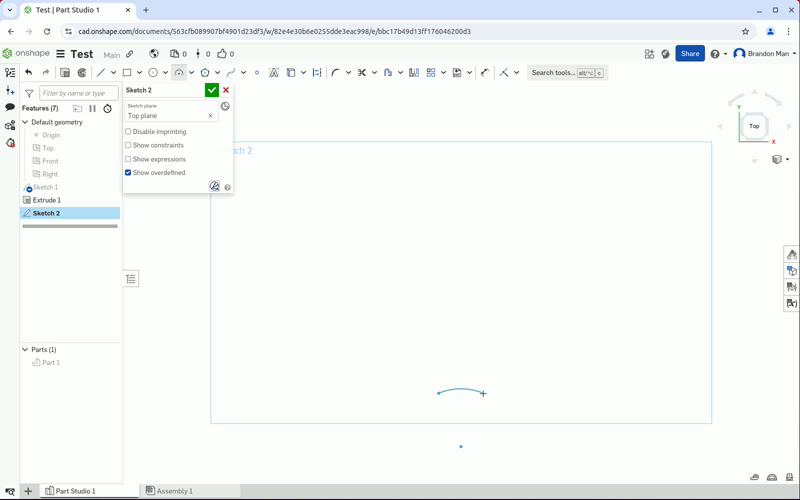
mouse_move(460, 168)
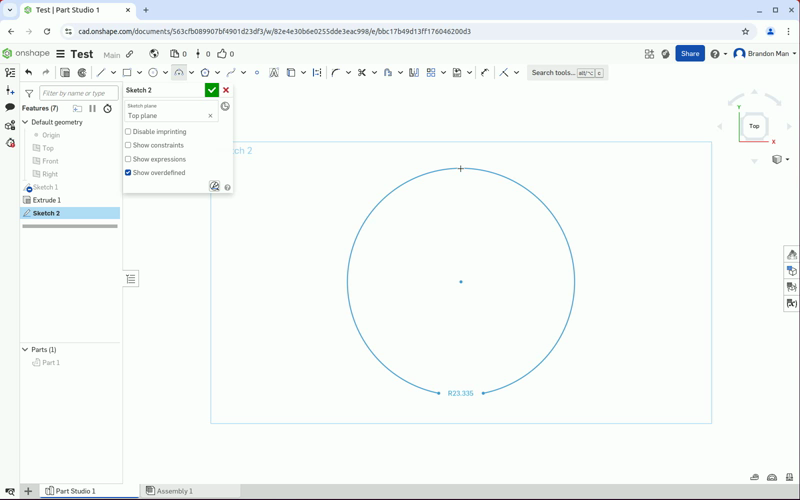
click(460, 168)
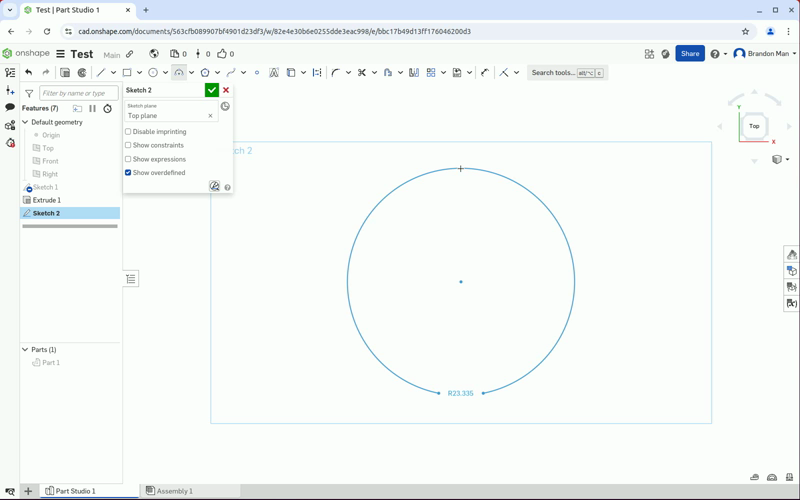
key_up(shift)
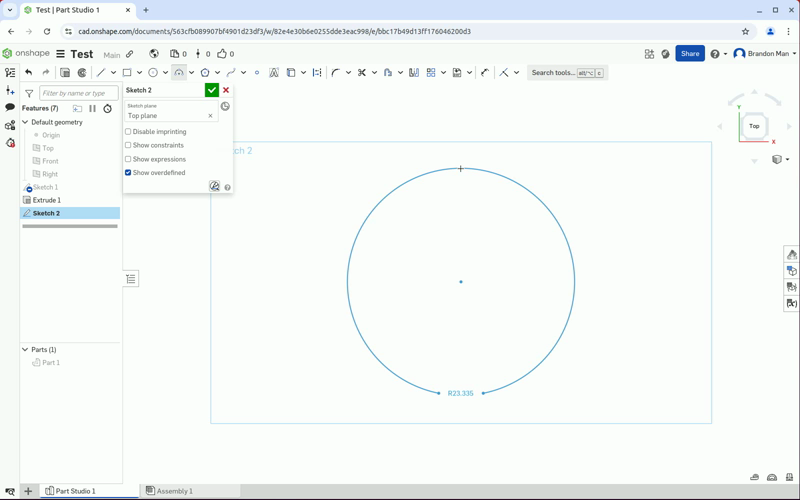
key(esc)
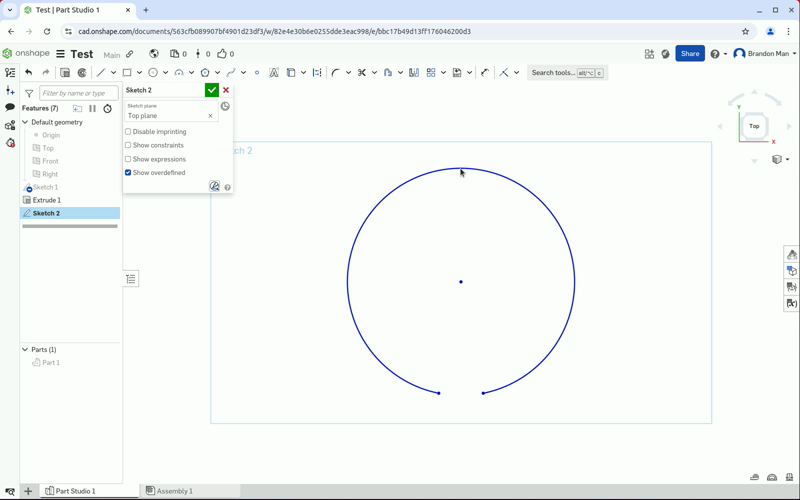
key(l)
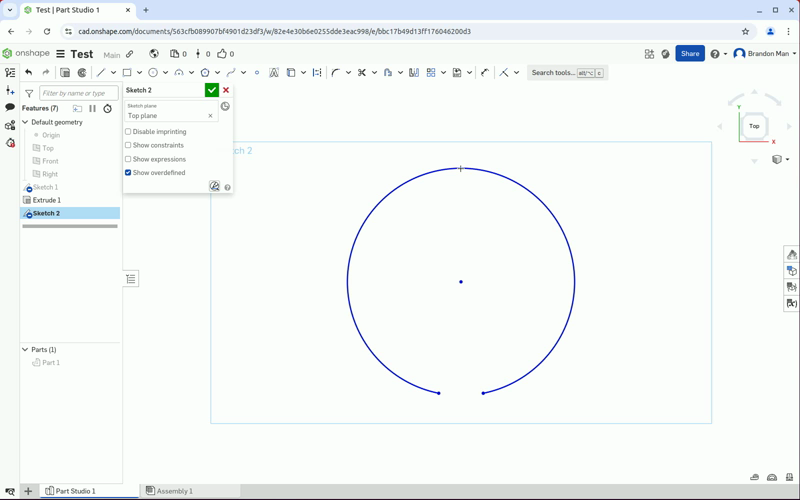
mouse_move(483, 393)
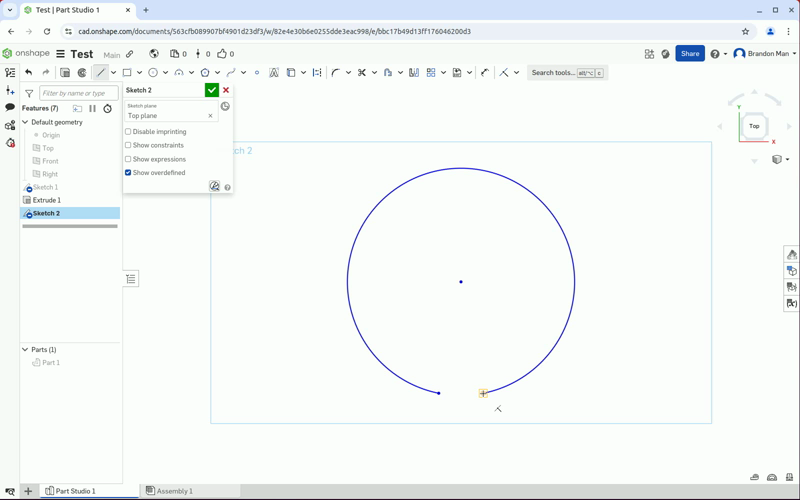
click(483, 393)
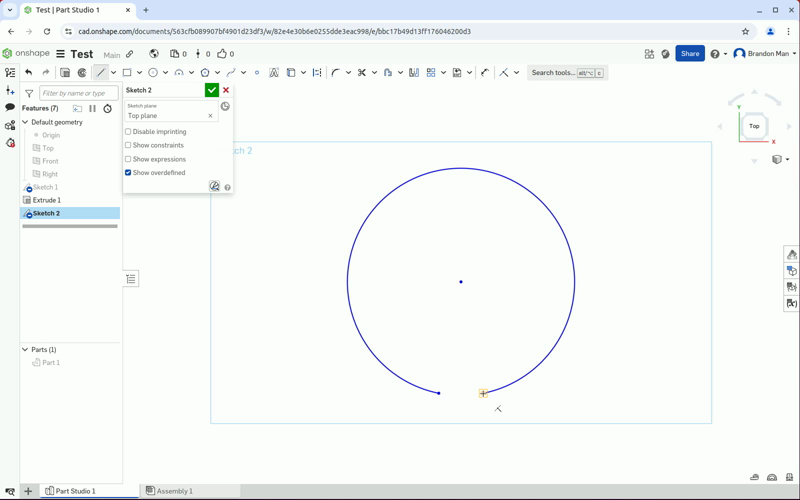
key_down(shift)
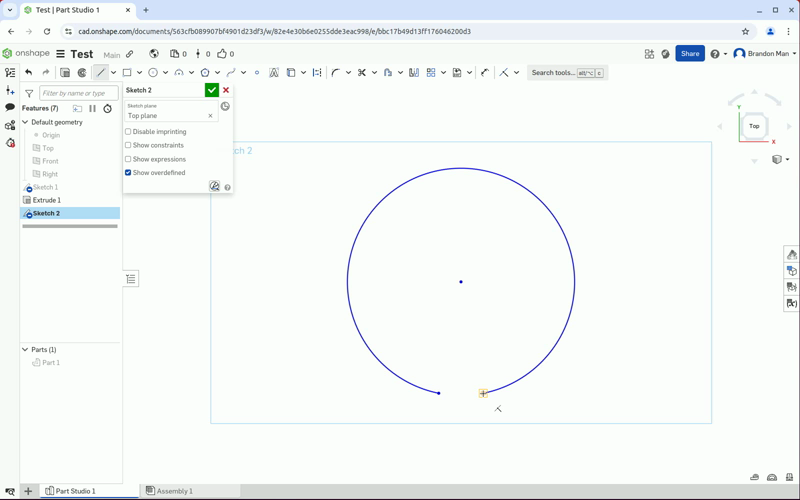
mouse_move(513, 393)
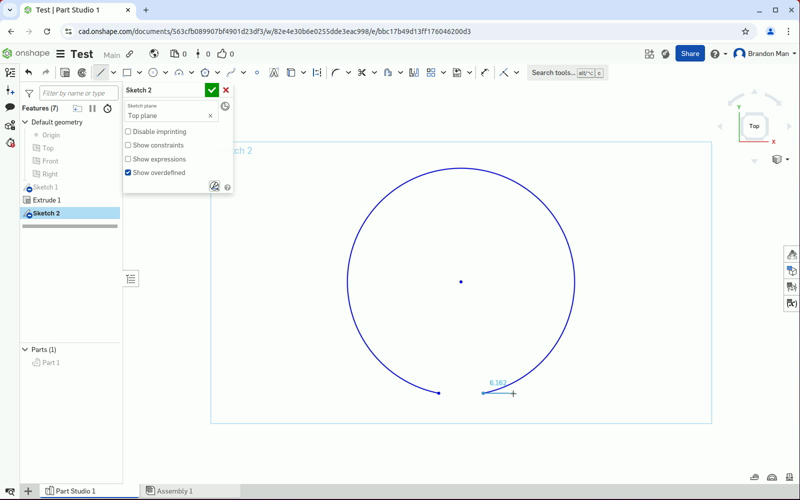
mouse_move(483, 374)
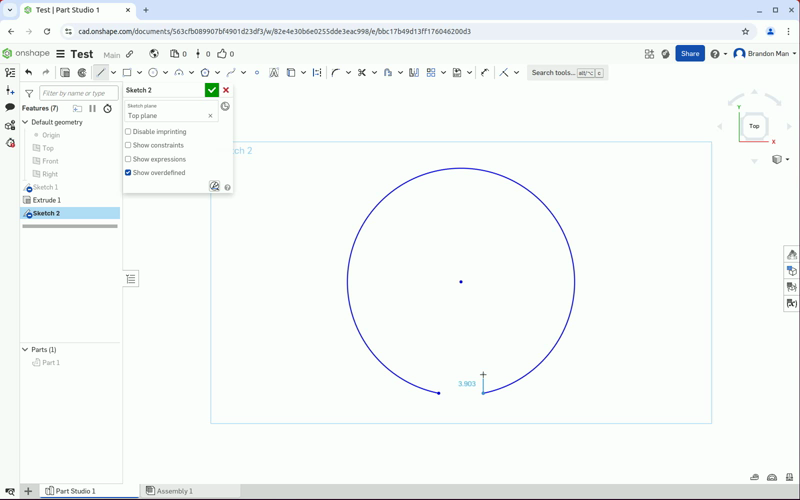
click(483, 374)
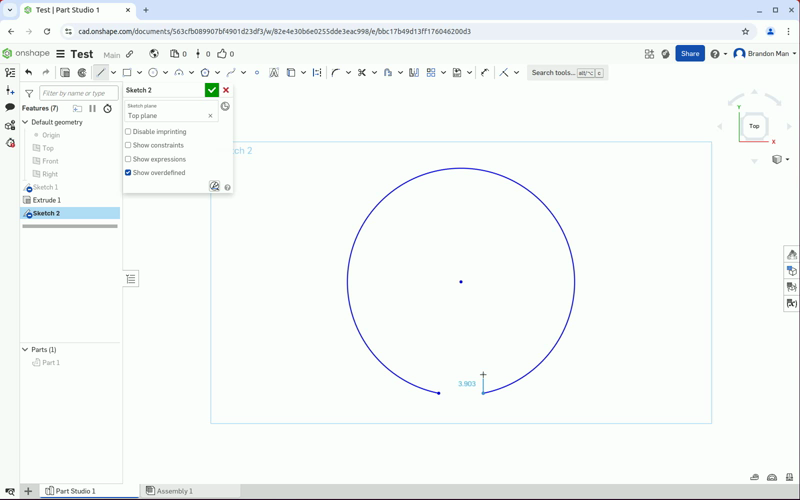
key_up(shift)
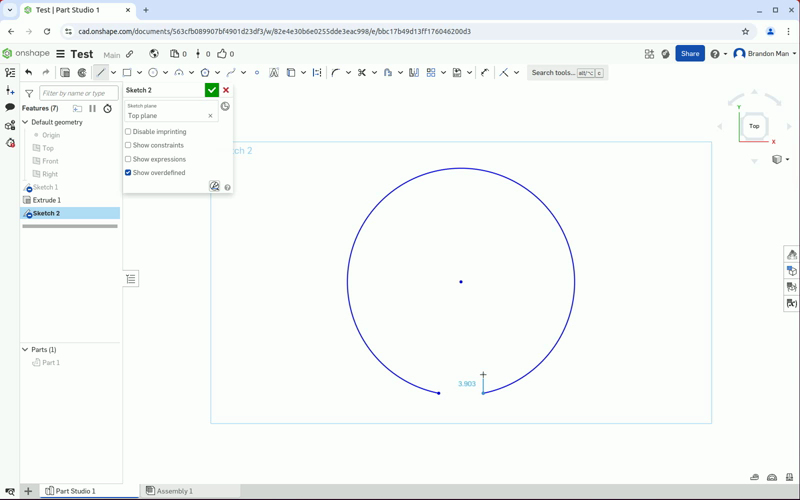
key(esc)
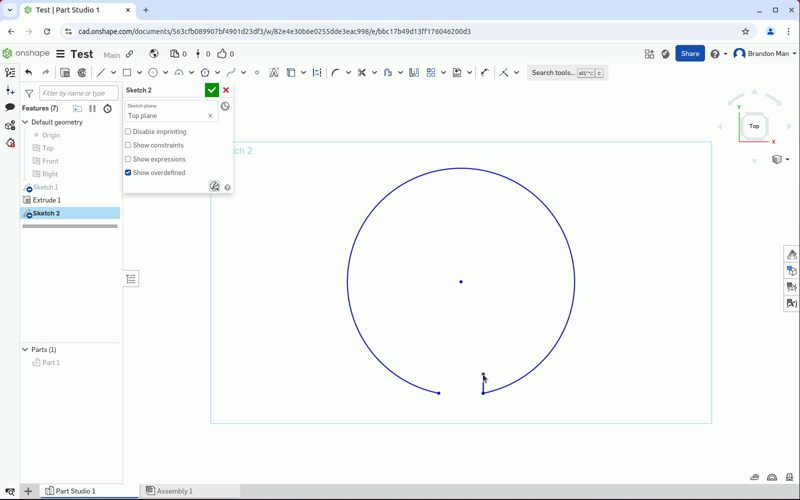
key(a)
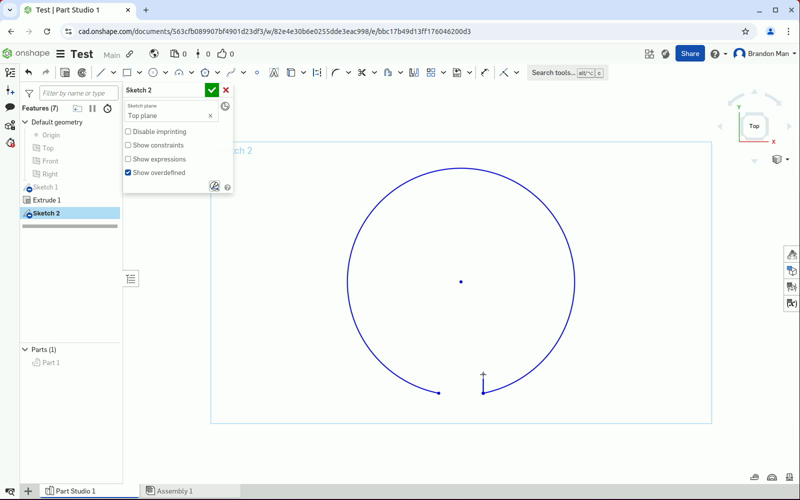
mouse_move(483, 374)
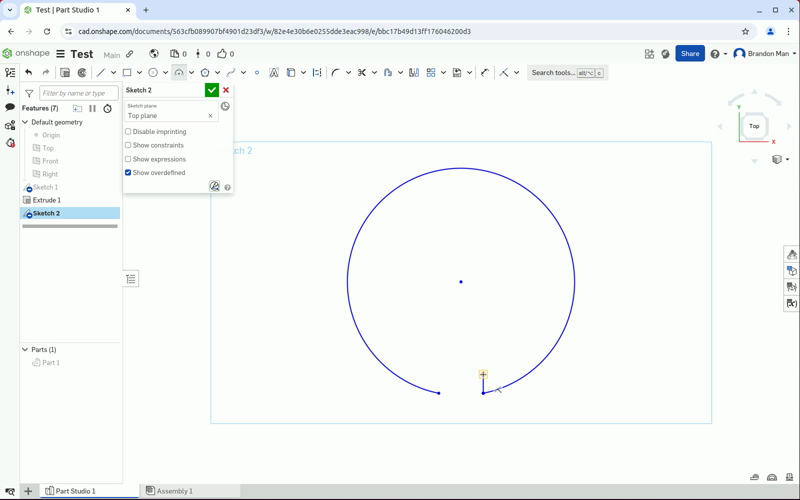
click(483, 374)
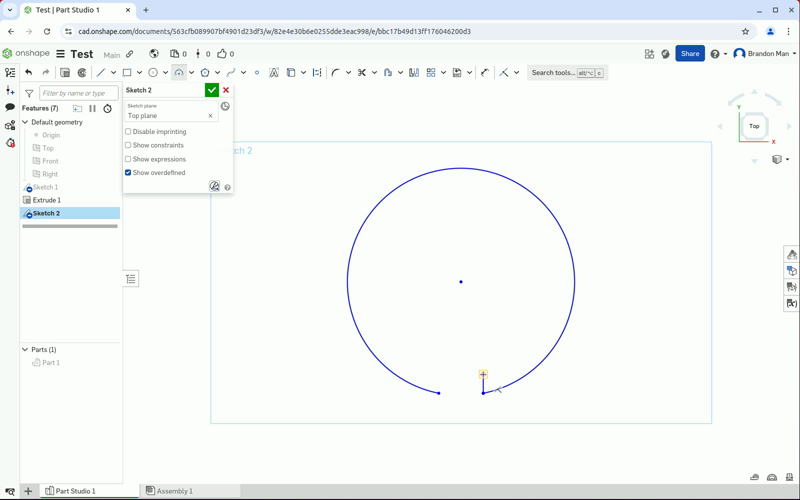
key_down(shift)
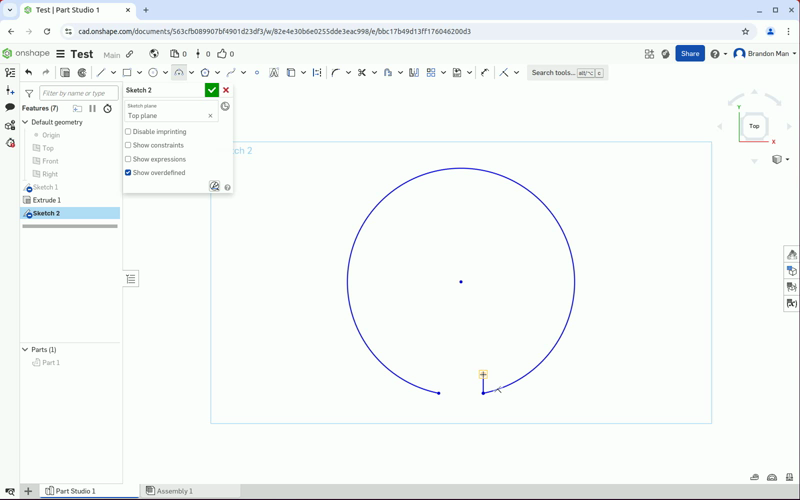
mouse_move(438, 374)
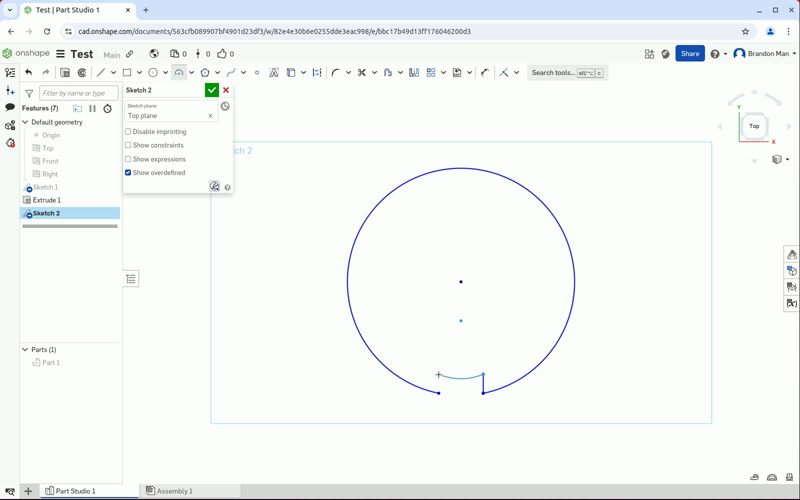
click(438, 374)
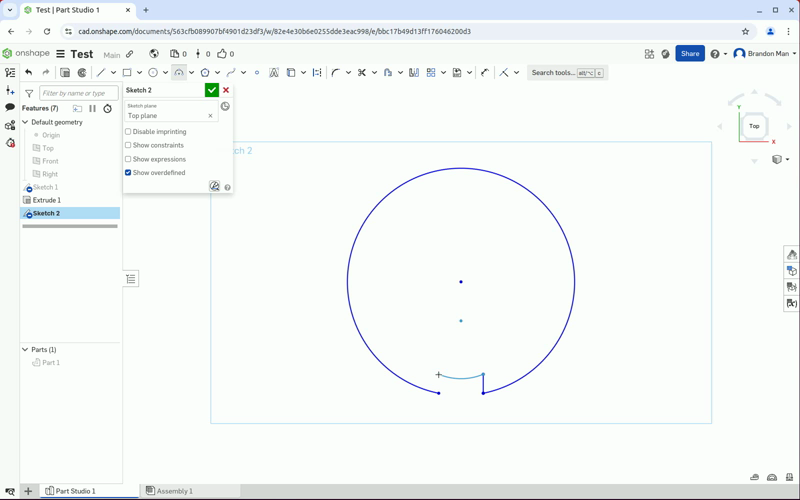
mouse_move(460, 185)
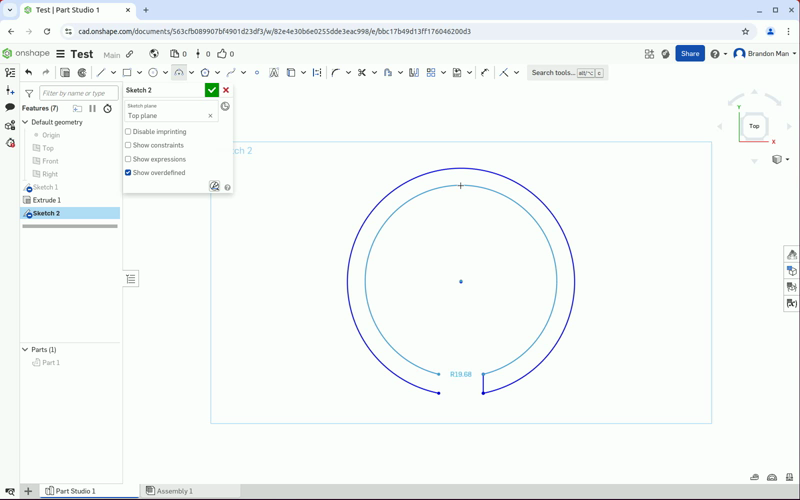
click(460, 185)
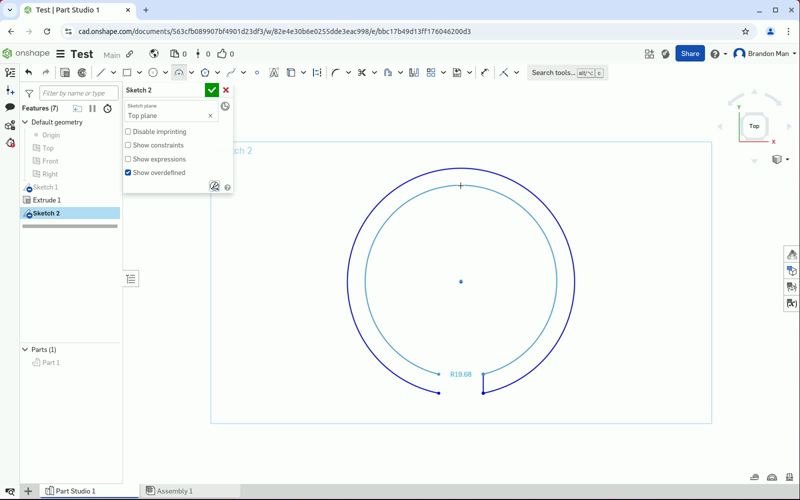
key_up(shift)
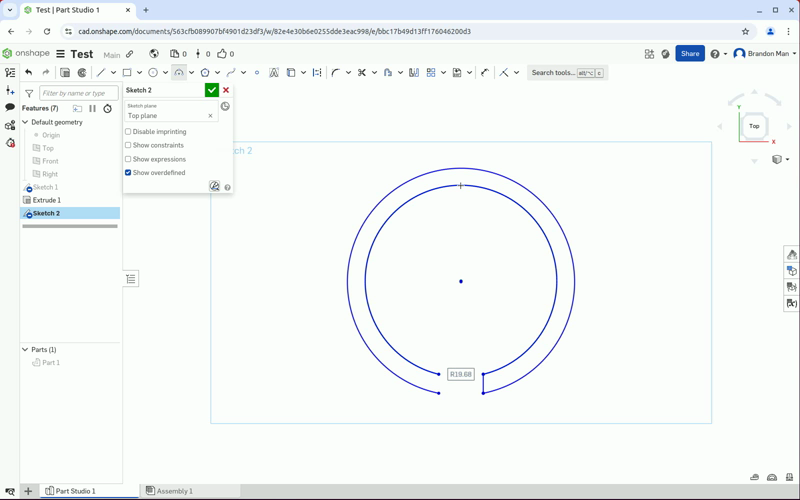
key(esc)
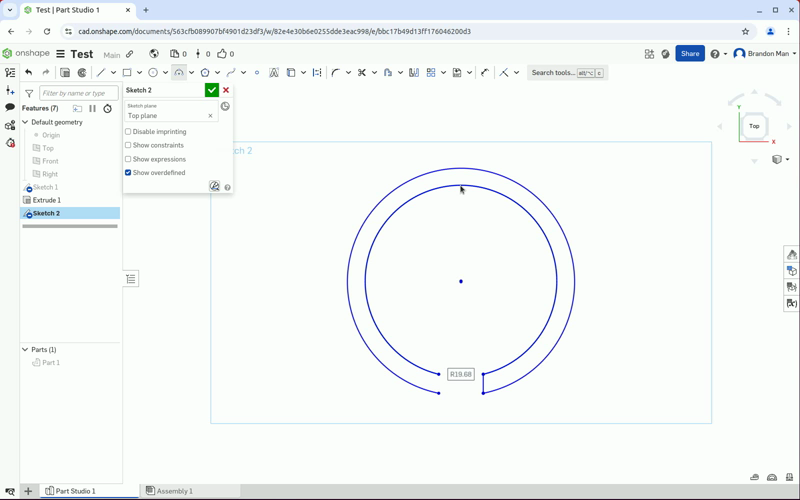
key(l)
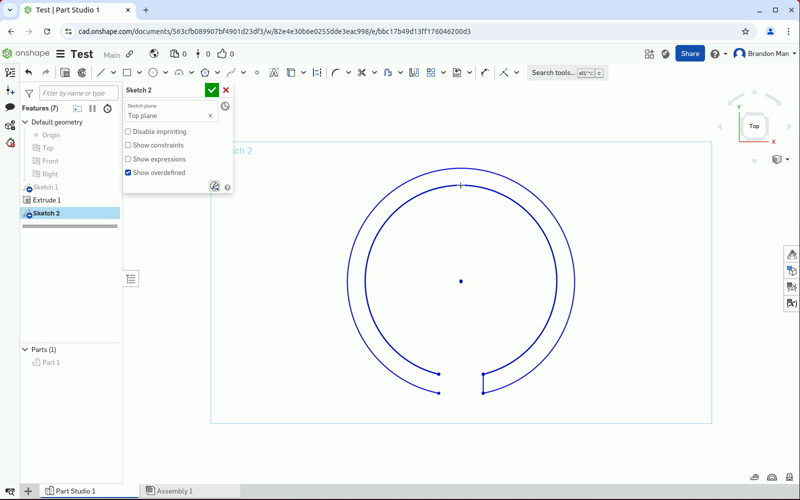
mouse_move(438, 374)
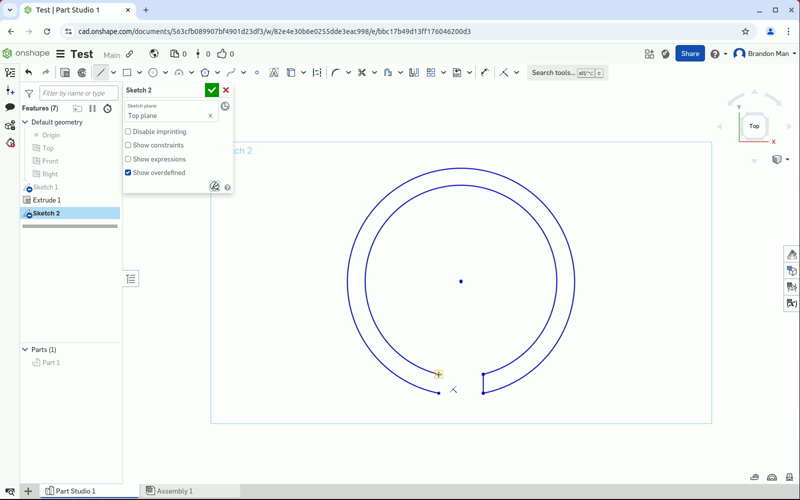
click(438, 374)
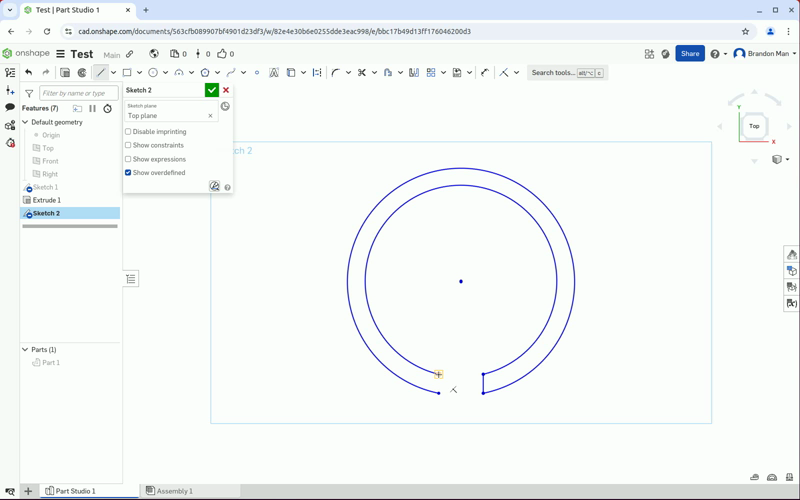
mouse_move(468, 374)
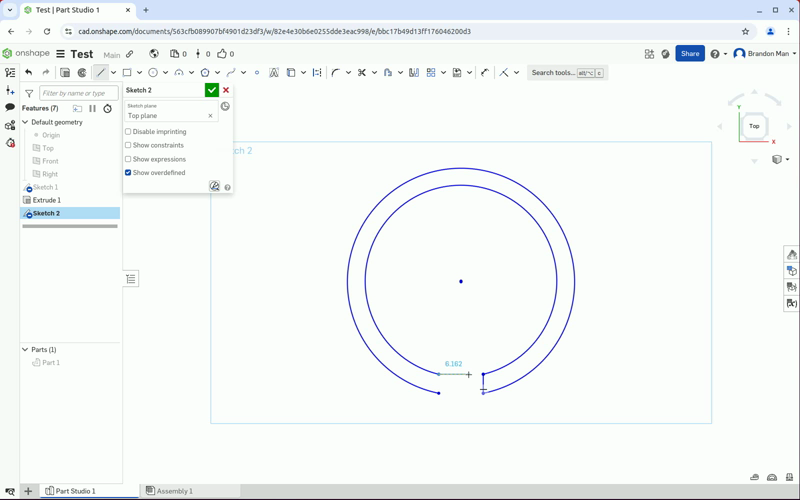
key_down(shift)
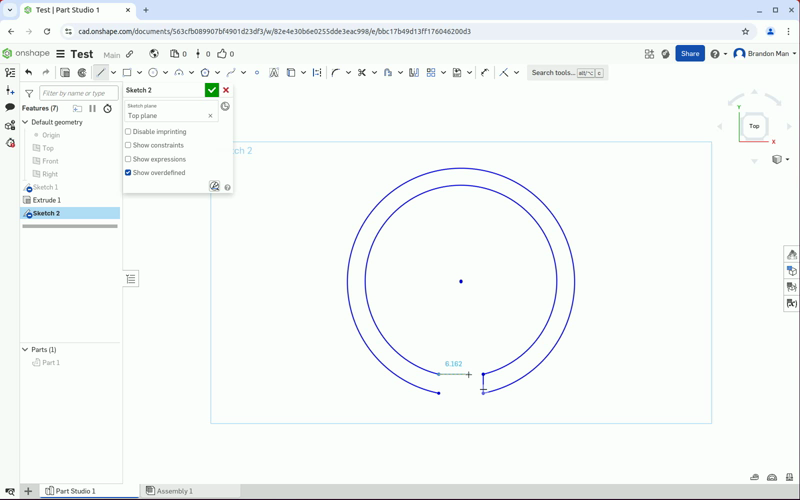
mouse_move(438, 393)
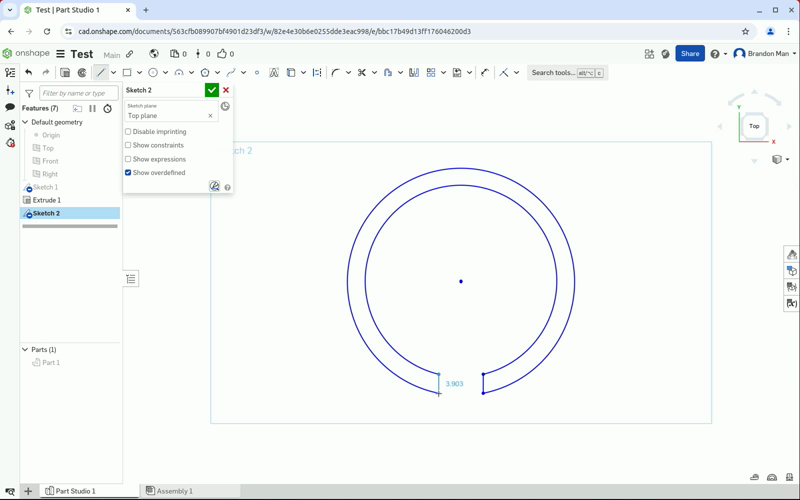
key_up(shift)
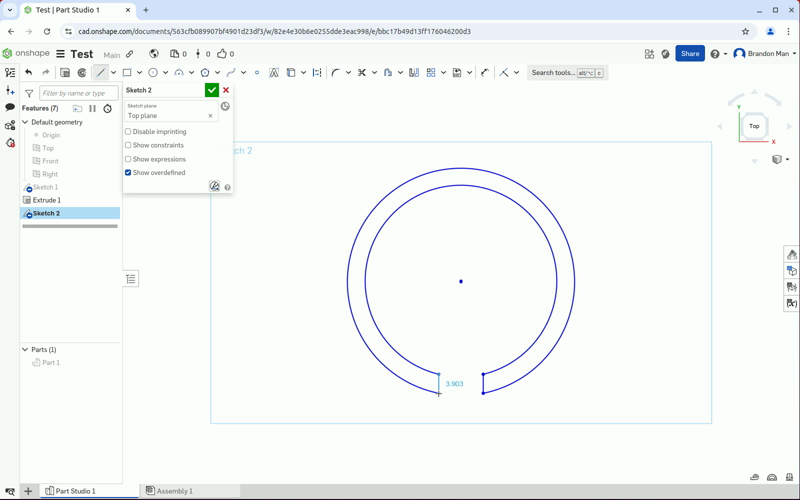
click(438, 393)
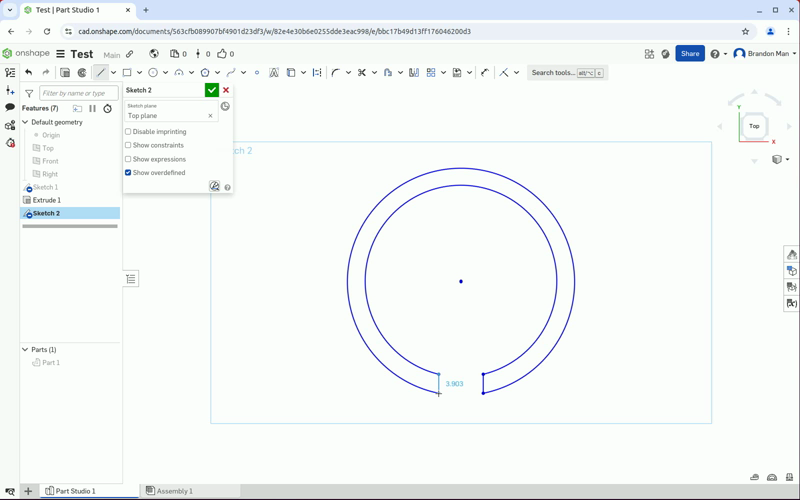
key(esc)
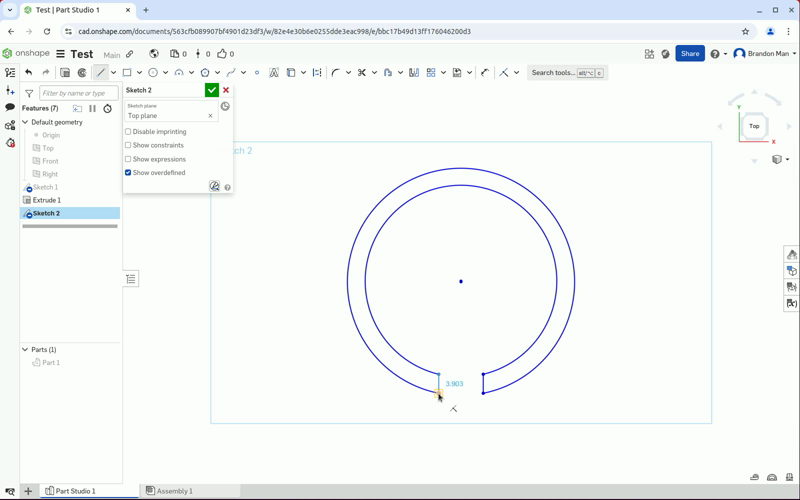
mouse_move(398, 367)
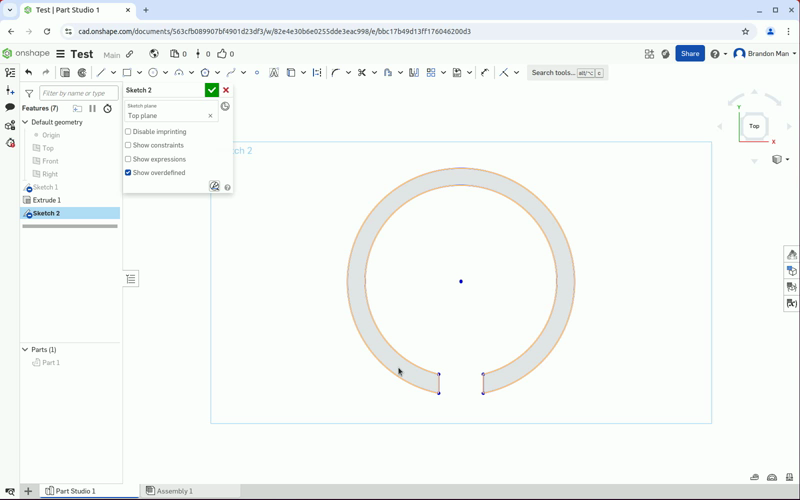
click(398, 367)
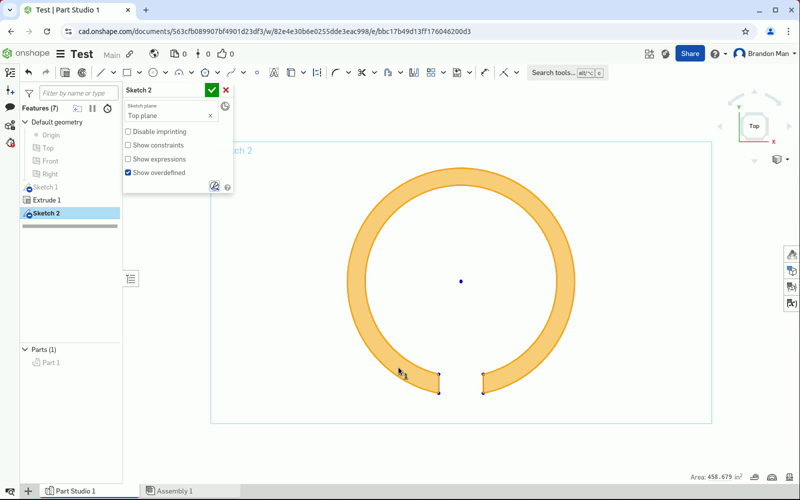
mouse_move(73, 352)
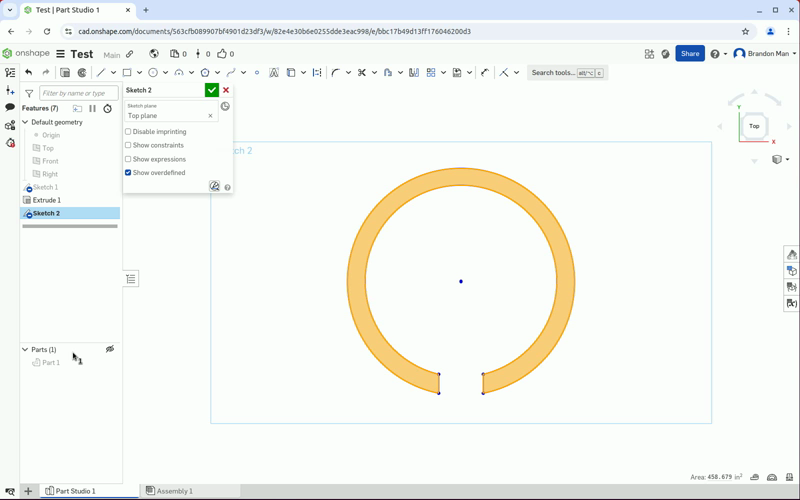
key(shift+y)
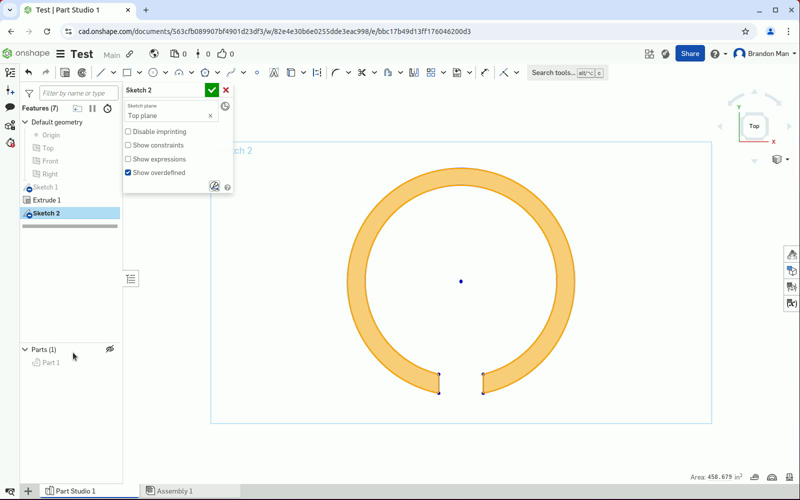
key(shift+e)
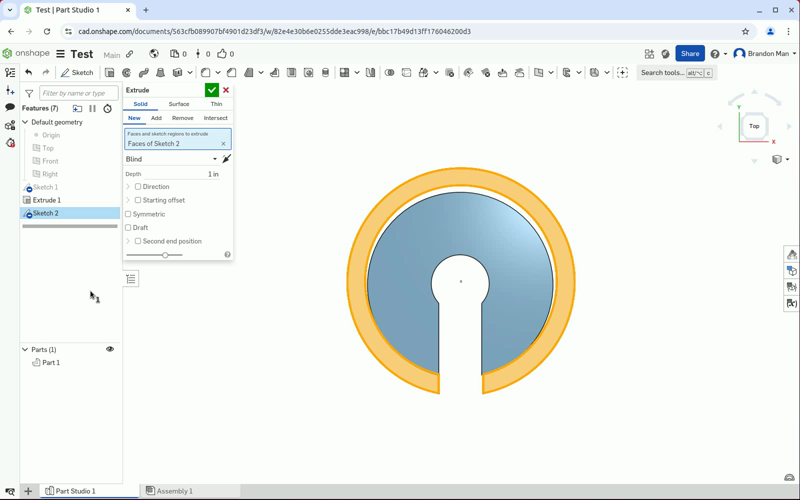
mouse_move(143, 106)
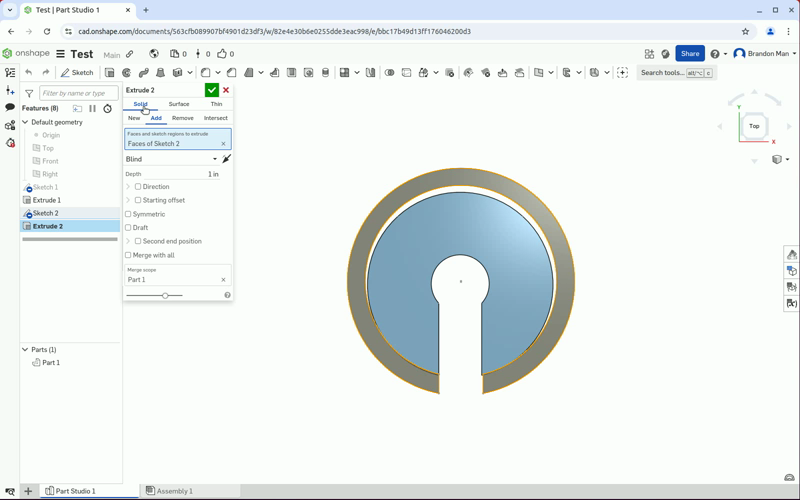
click(143, 106)
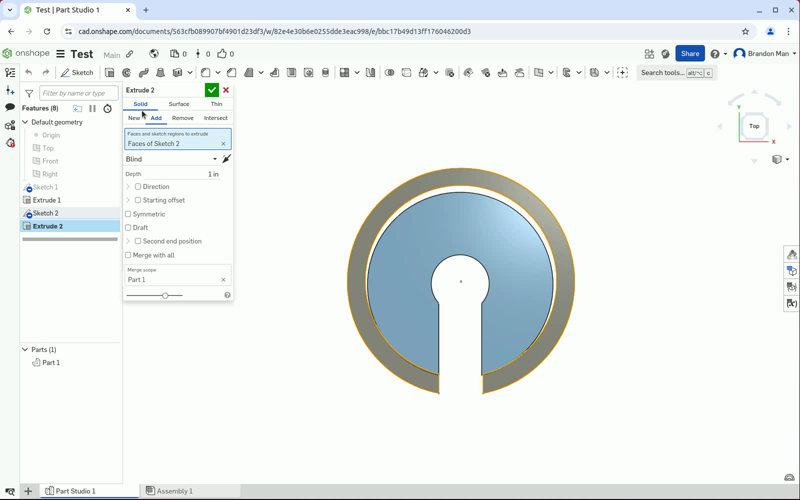
mouse_move(137, 120)
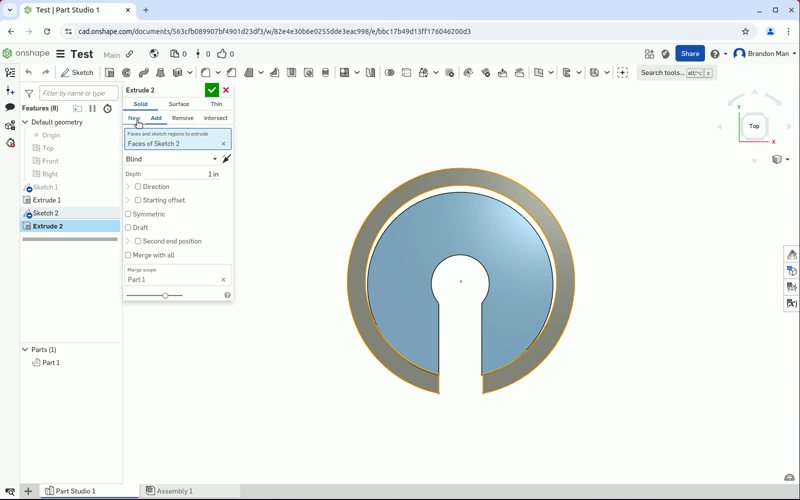
click(137, 120)
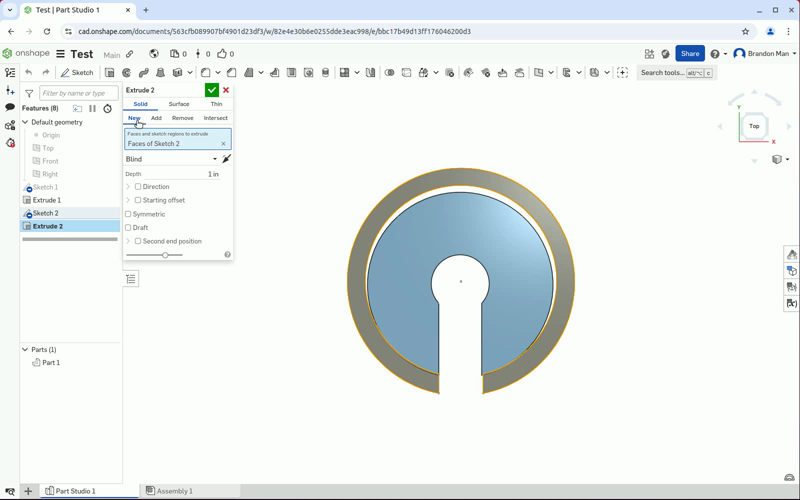
key(tab, 4)
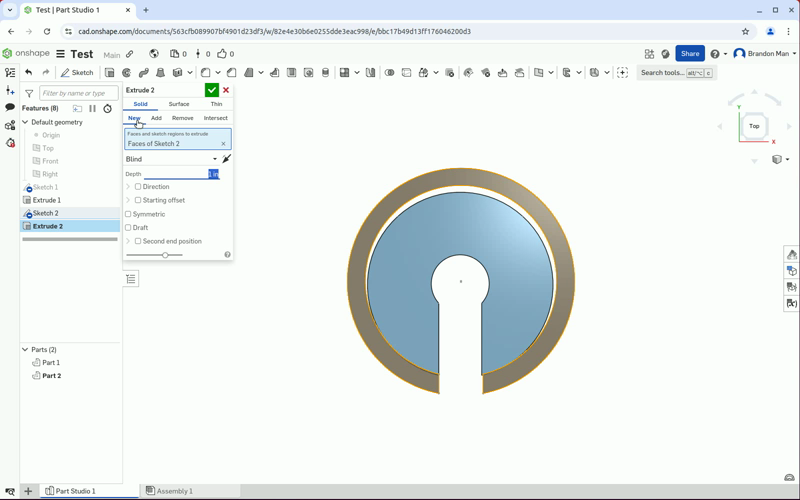
text(1.204)
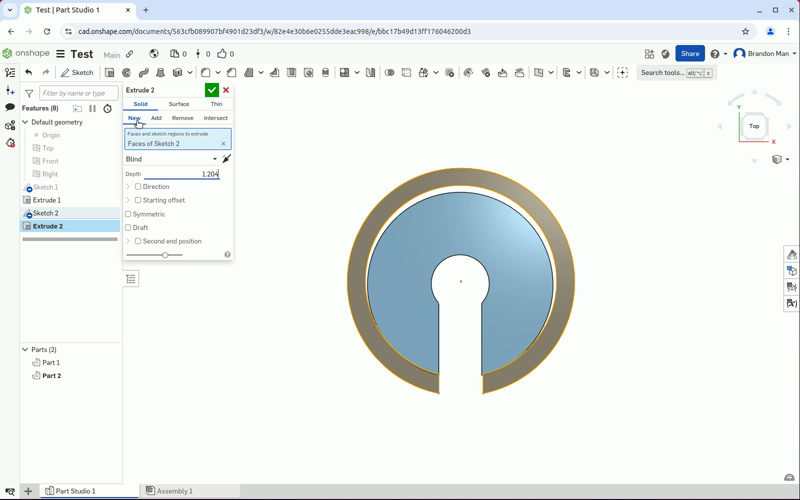
key(enter)
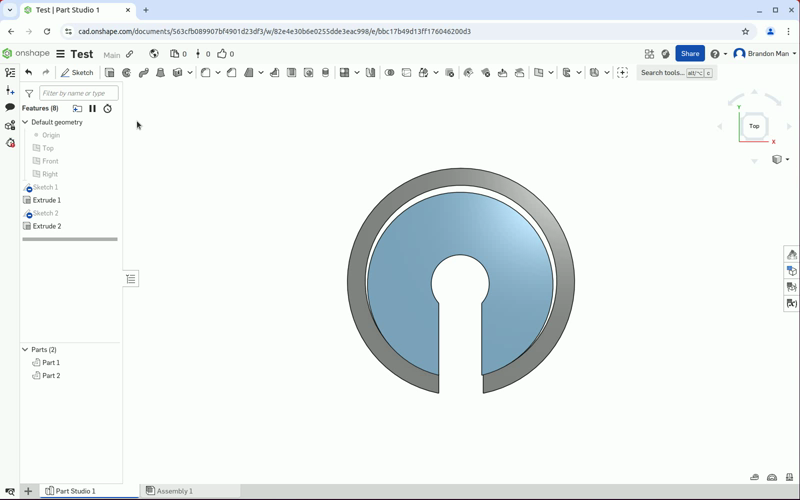
key(shift+h)
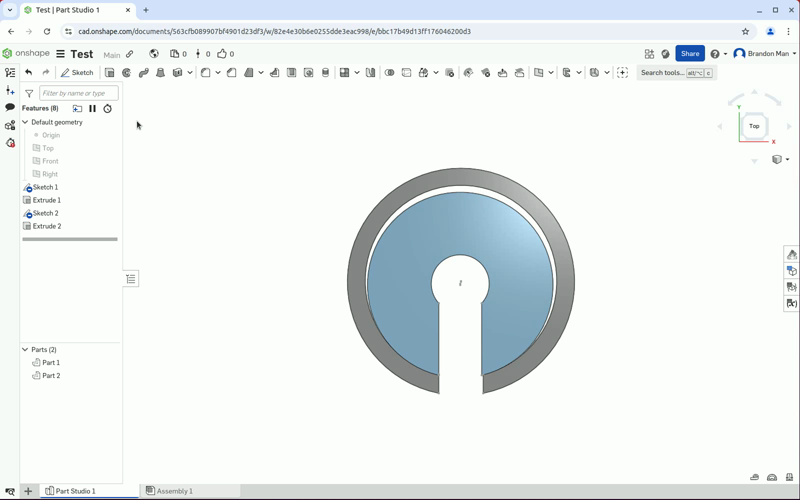
key(shift+h)
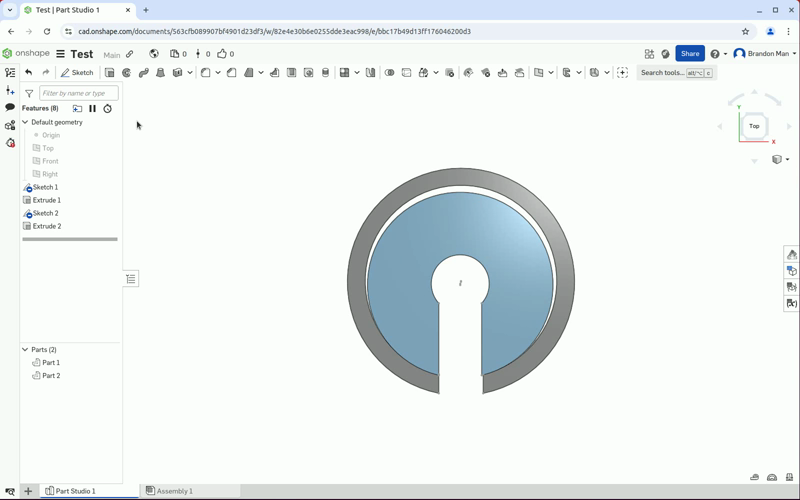
key(shift+7)
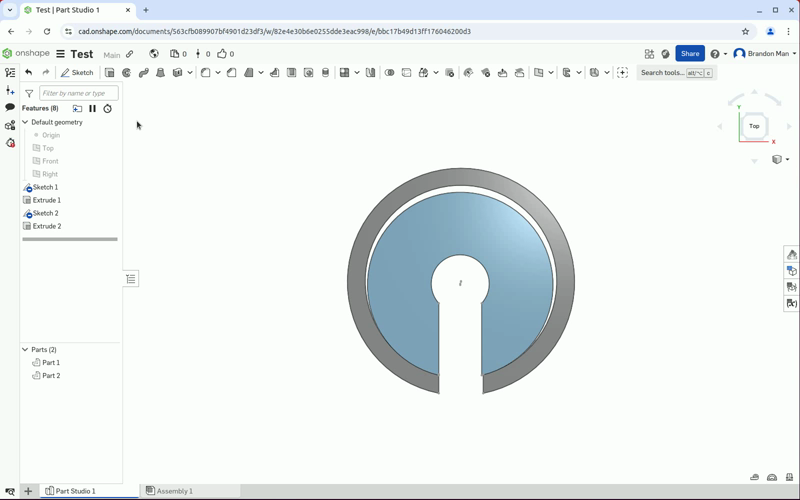
key(up, 3)
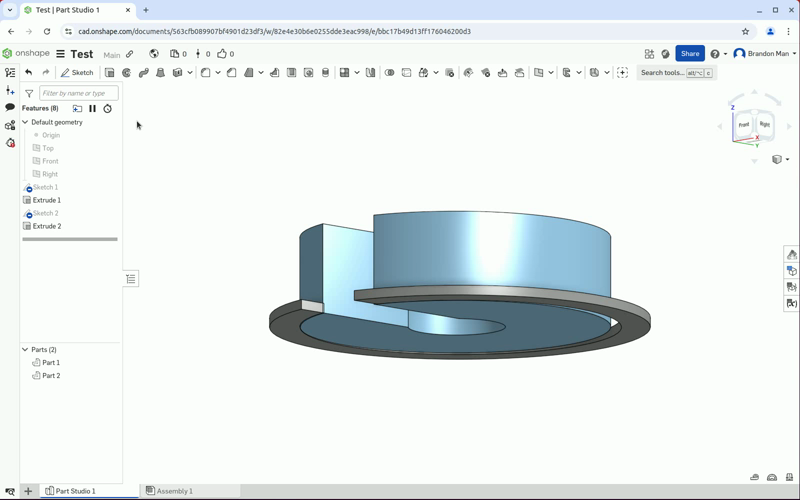
key(left, 3)
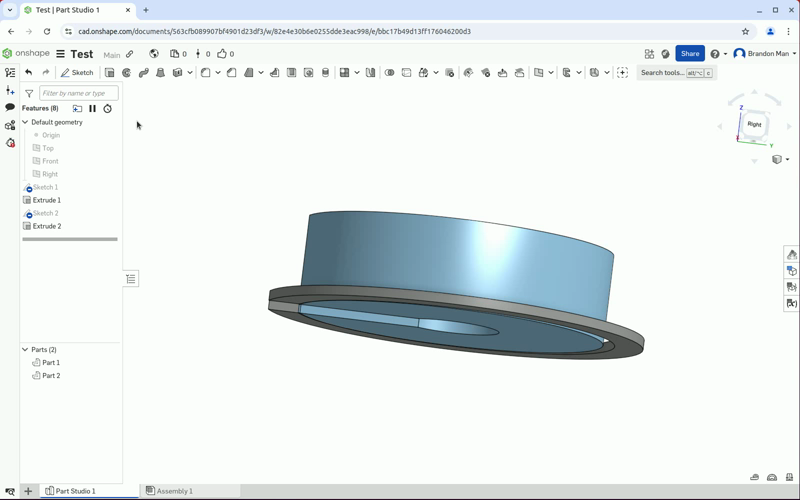
key(right, 3)
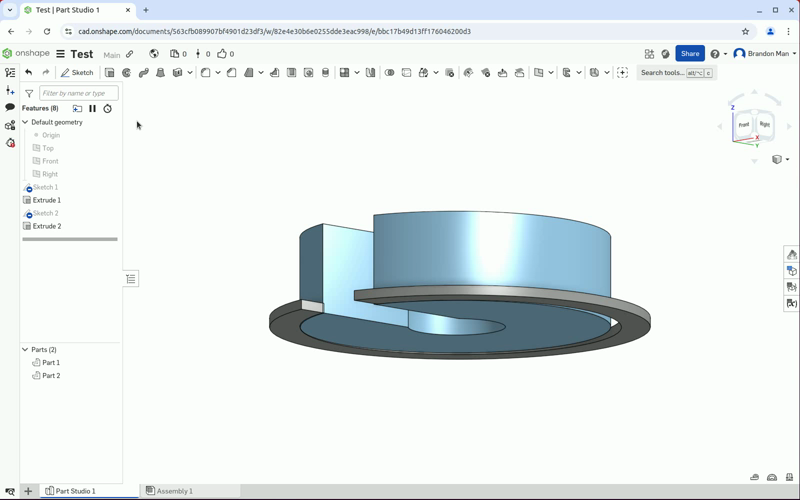
key(down, 3)
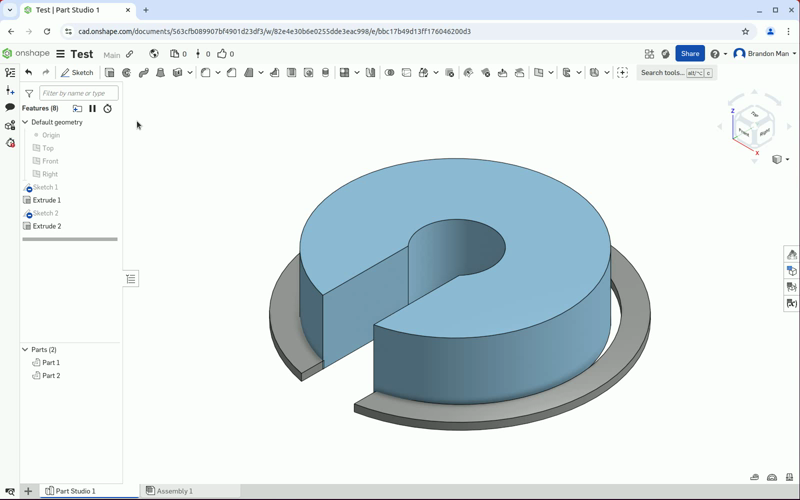
mouse_move(73, 189)
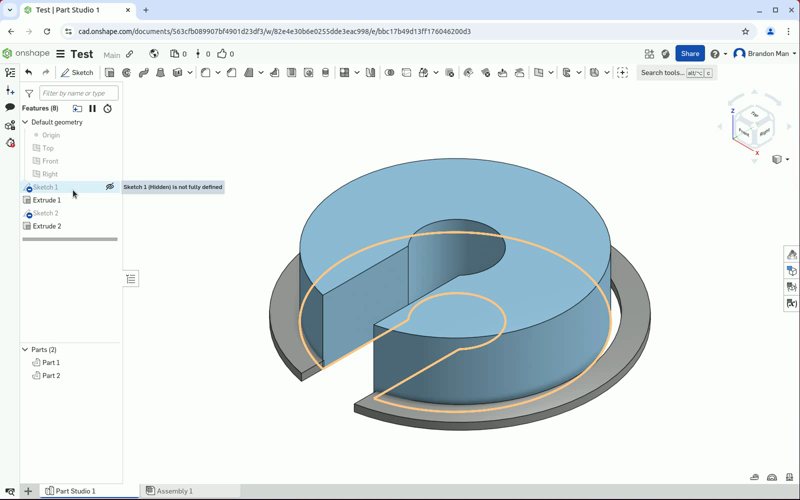
click(73, 189)